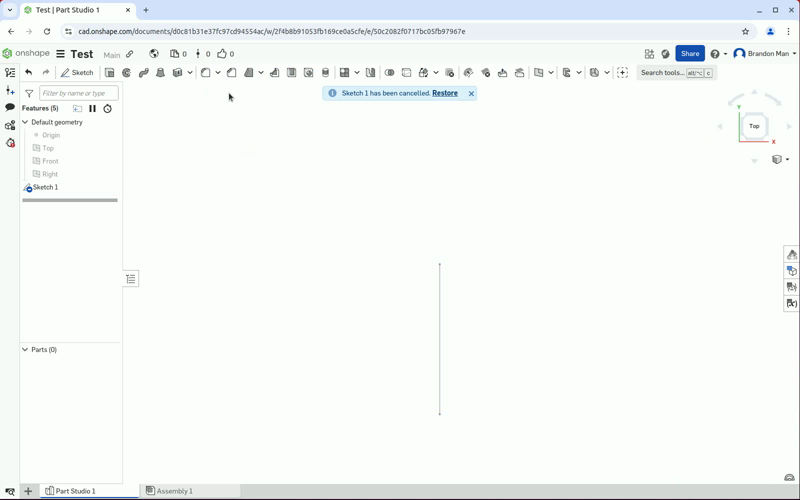
key(shift+h)
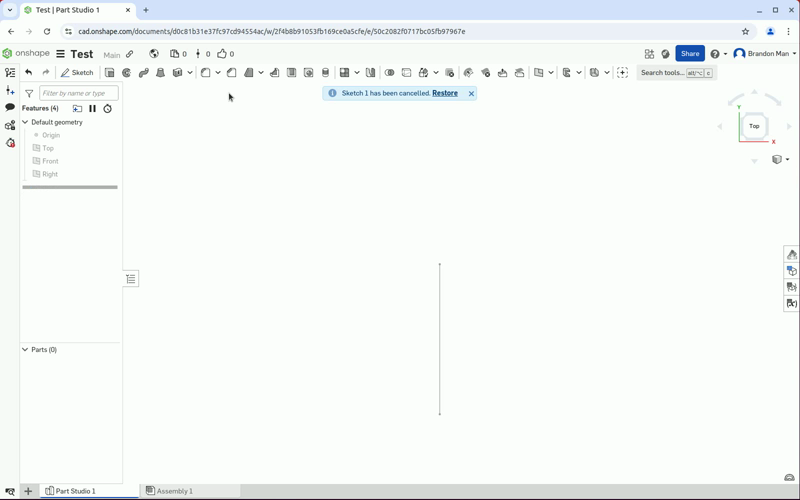
key(shift+s)
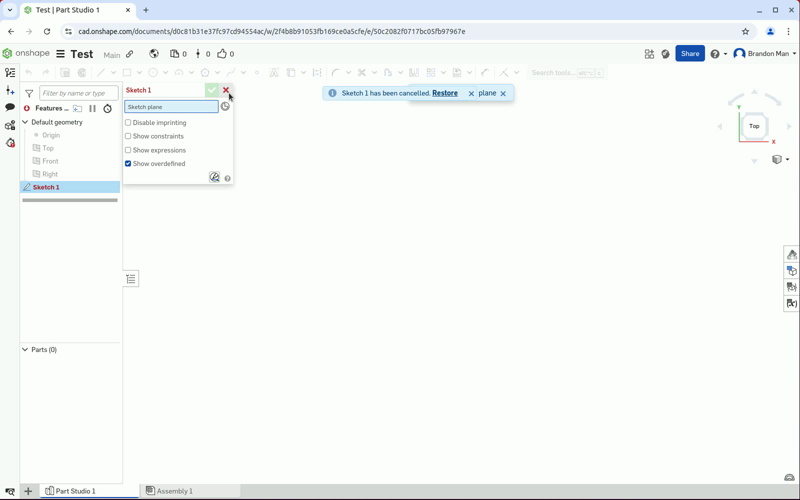
mouse_move(73, 150)
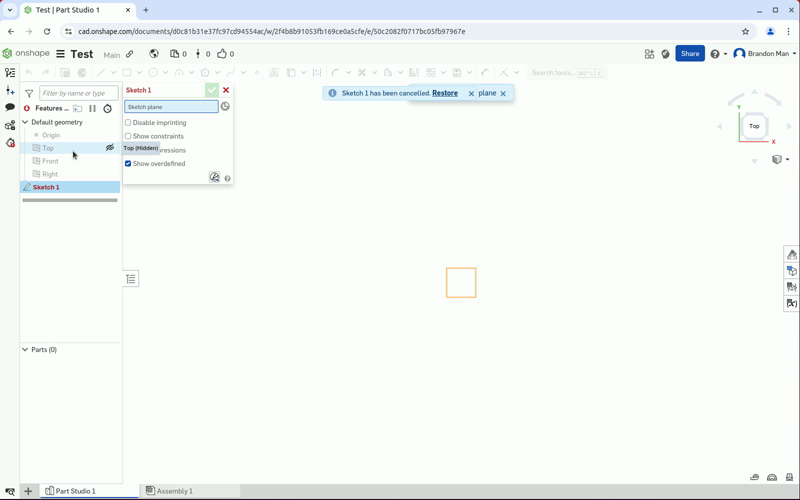
click(73, 150)
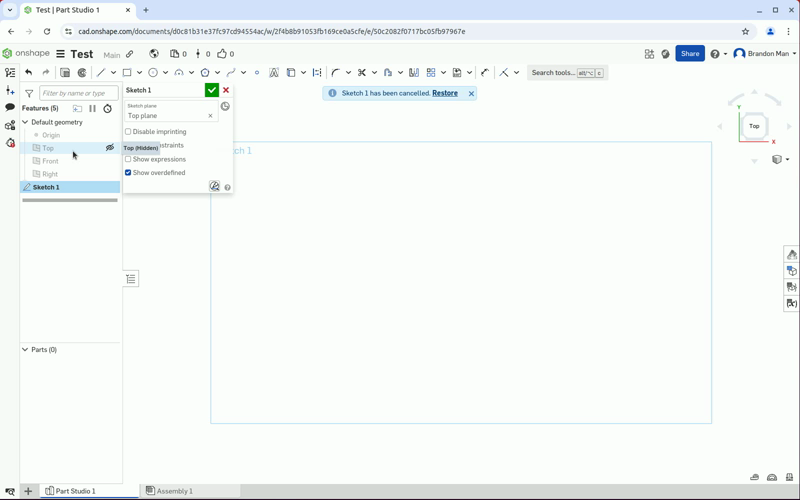
mouse_move(73, 352)
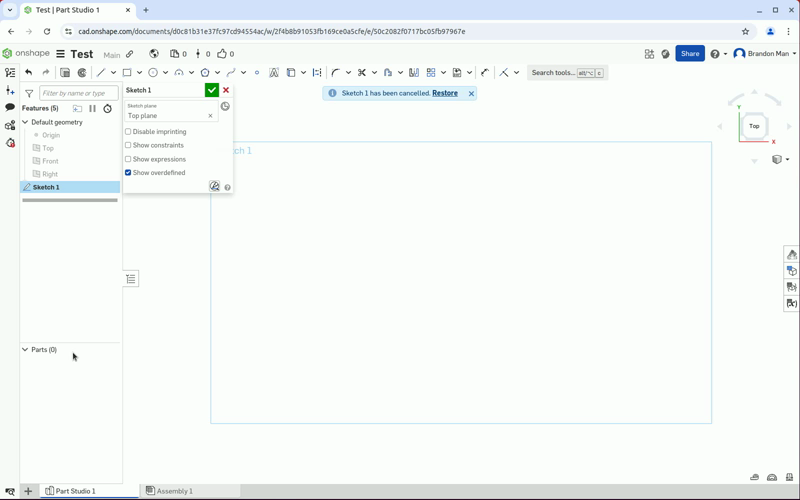
key(y)
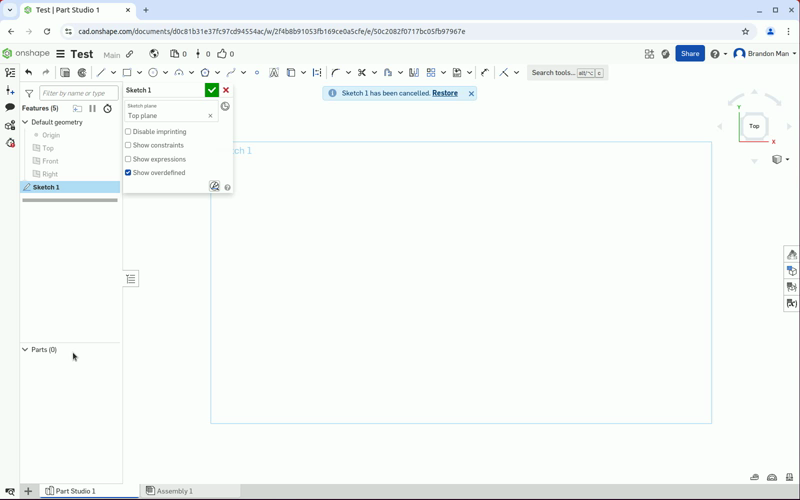
key(c)
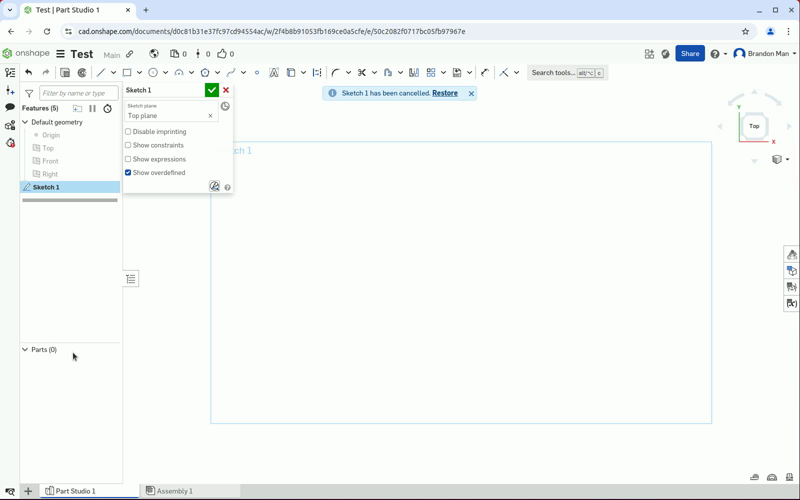
key_down(shift)
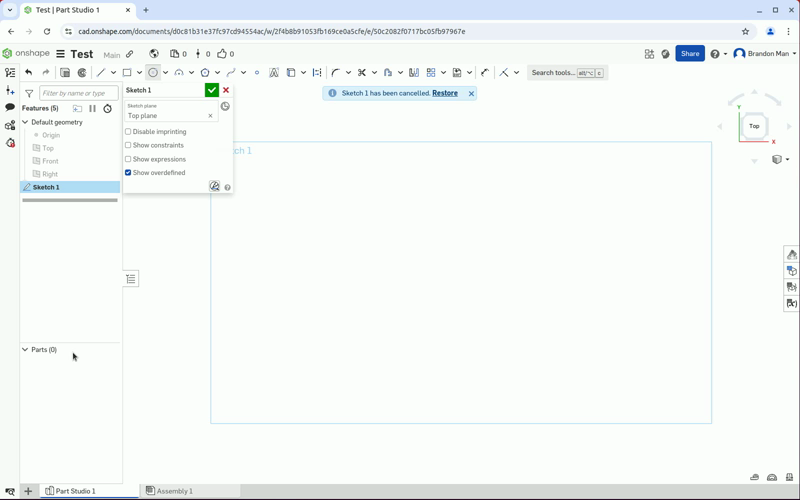
mouse_move(461, 282)
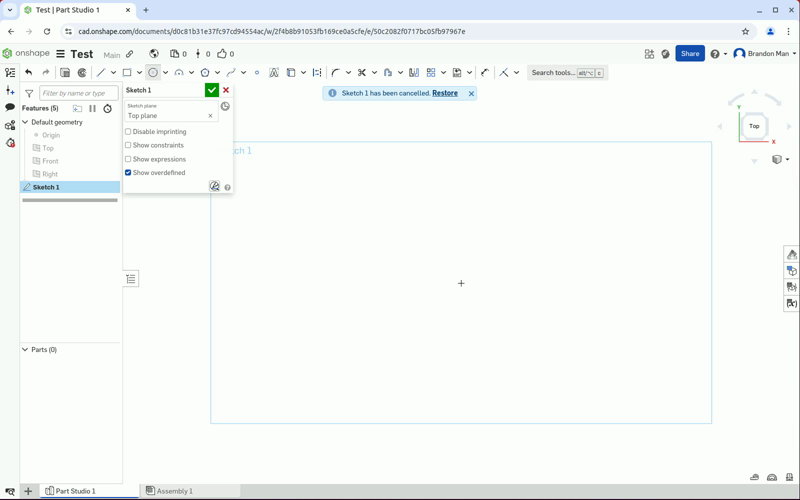
click(461, 282)
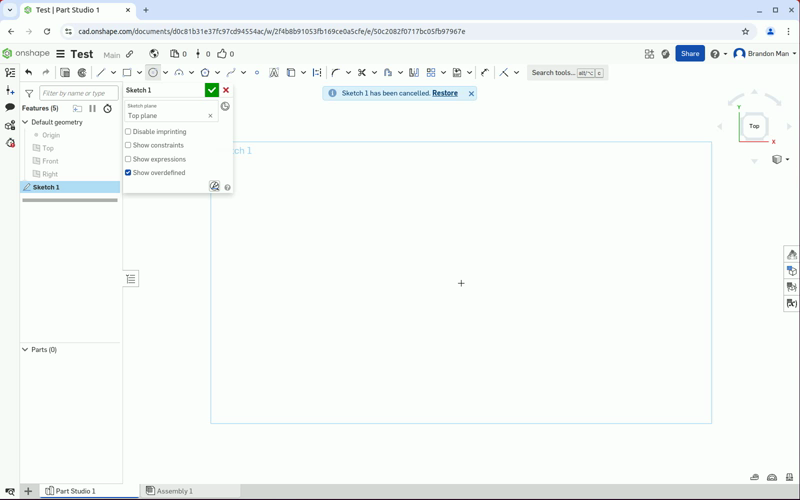
key_up(shift)
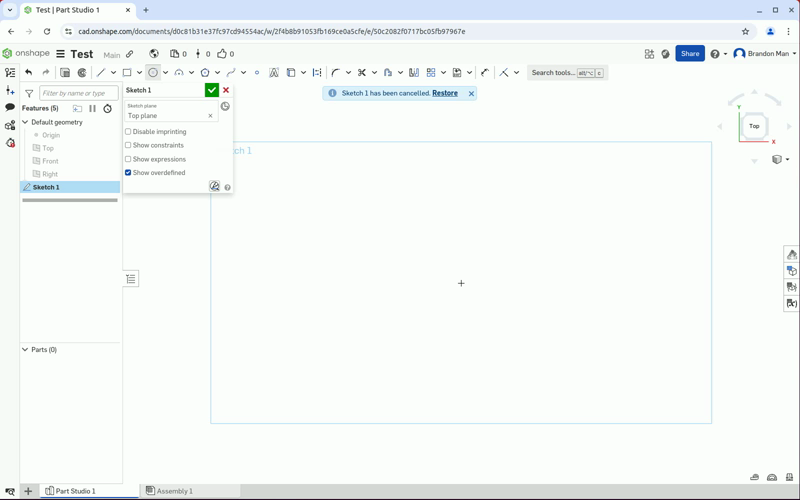
mouse_move(574, 282)
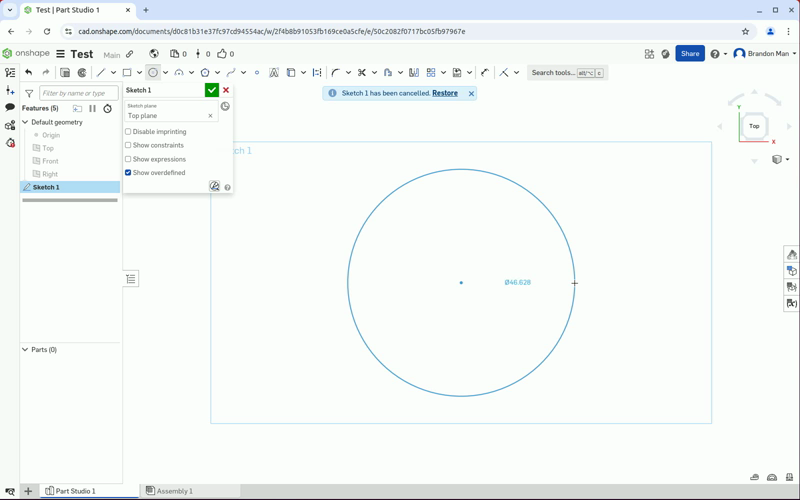
click(574, 282)
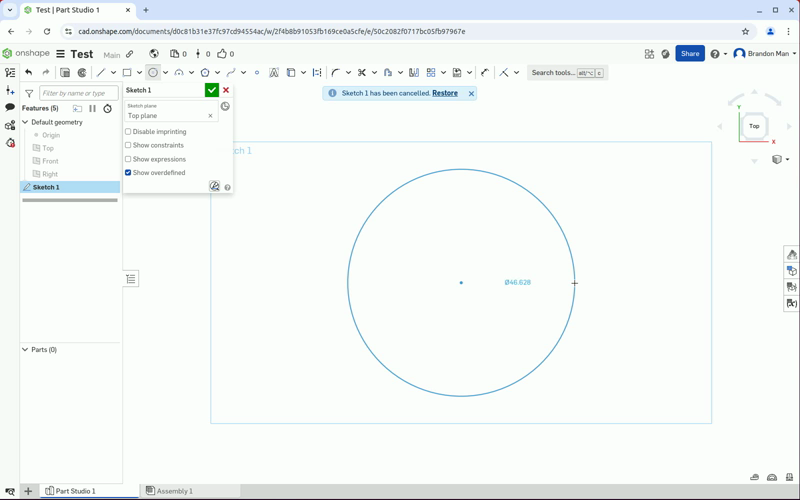
key(esc)
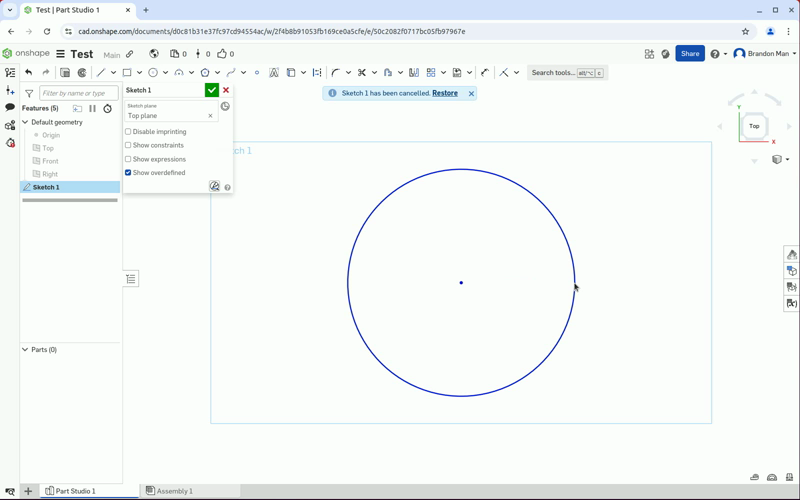
mouse_move(449, 241)
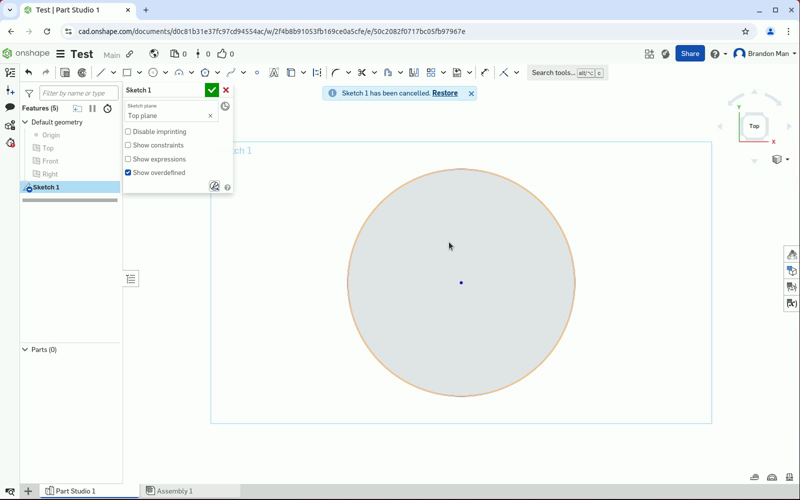
click(449, 241)
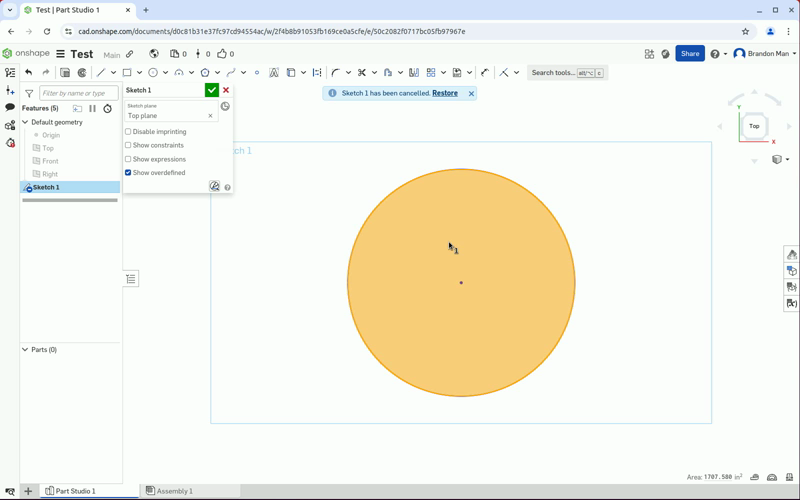
mouse_move(73, 352)
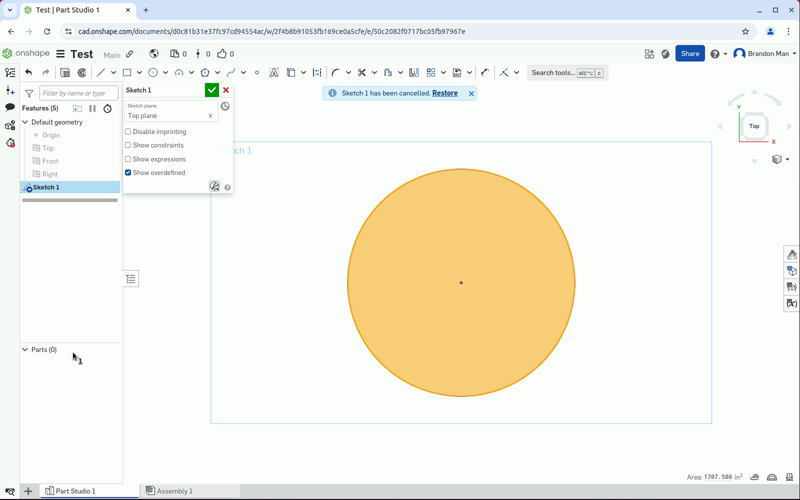
key(shift+y)
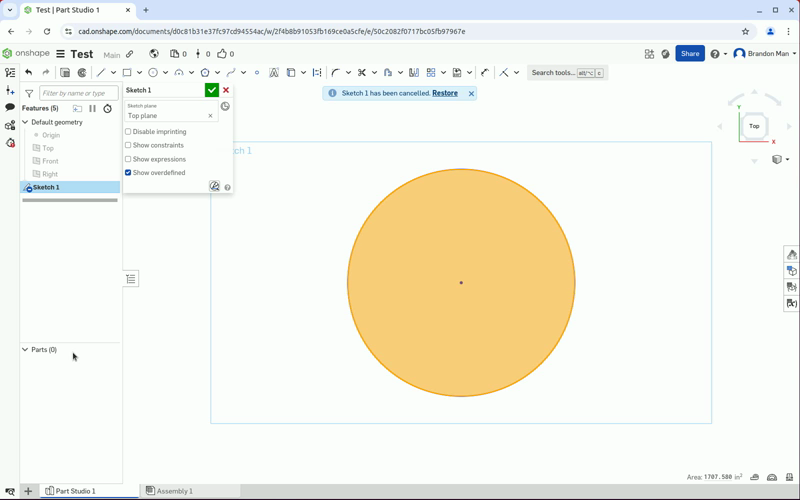
key(shift+e)
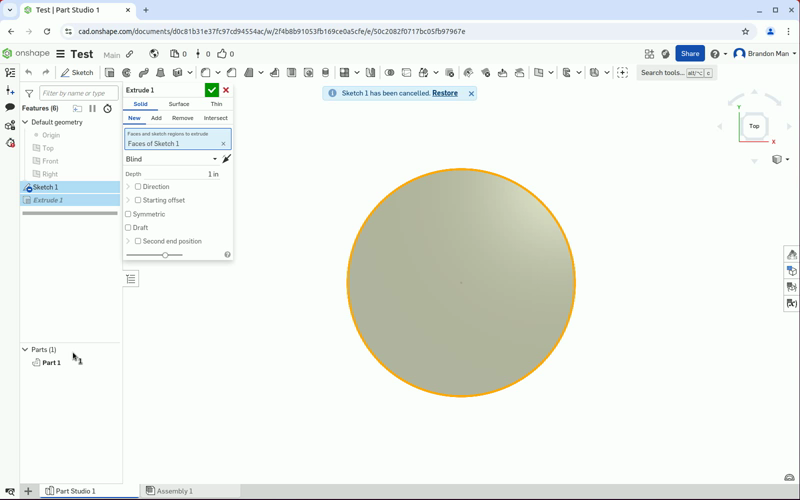
mouse_move(143, 106)
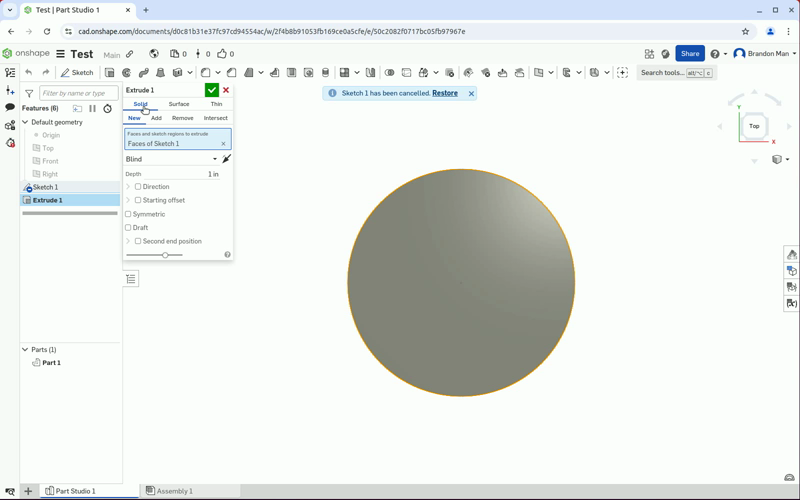
click(143, 106)
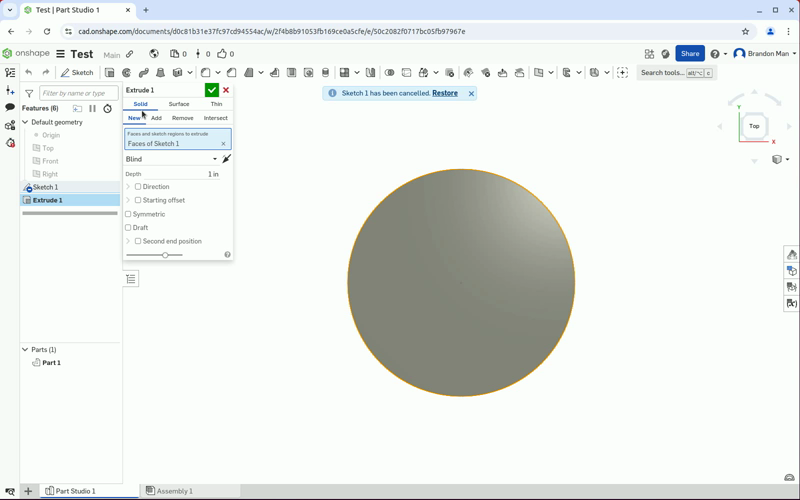
mouse_move(137, 120)
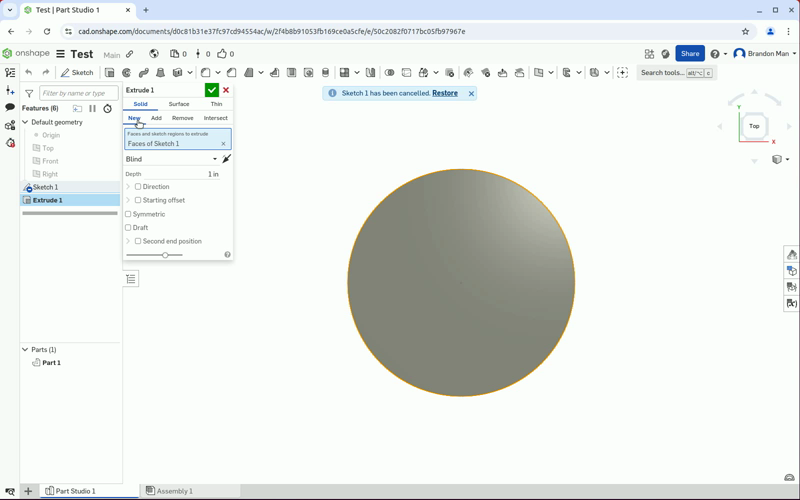
click(137, 120)
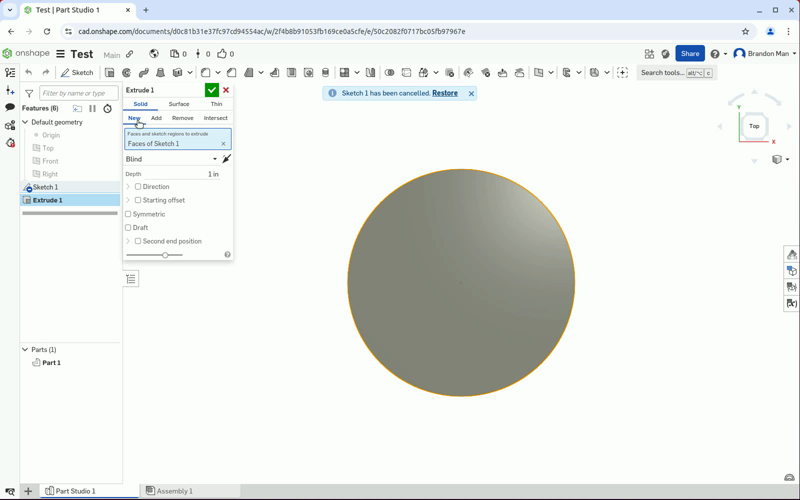
key(tab, 4)
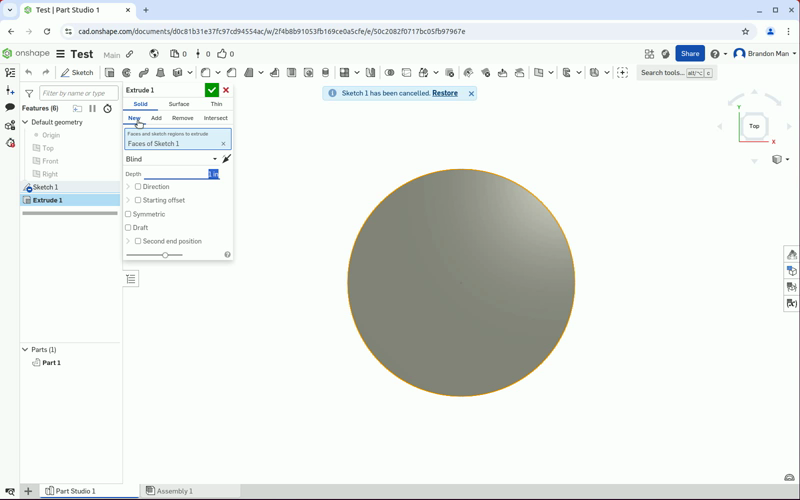
text(14.683)
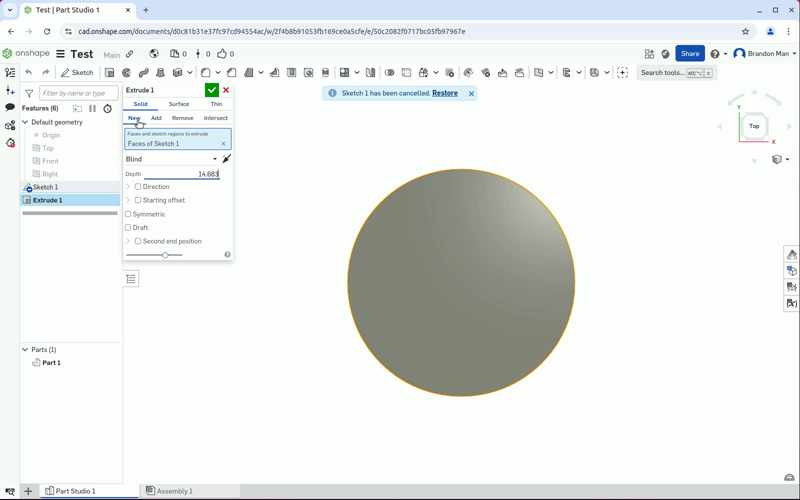
key(enter)
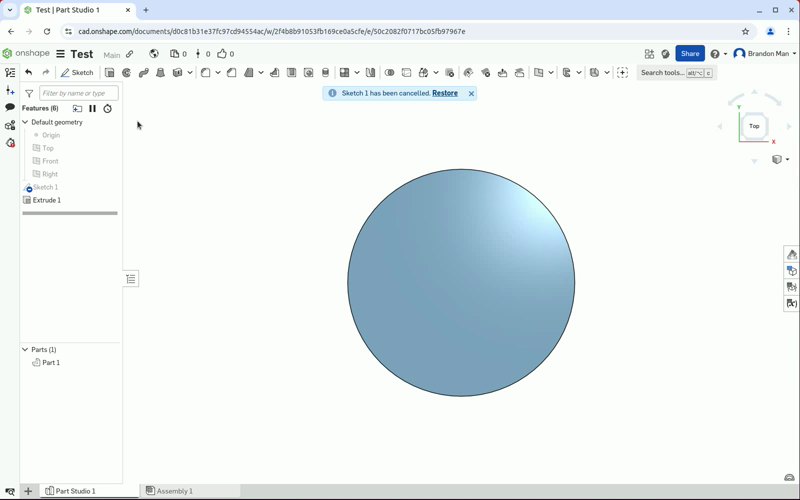
key(shift+h)
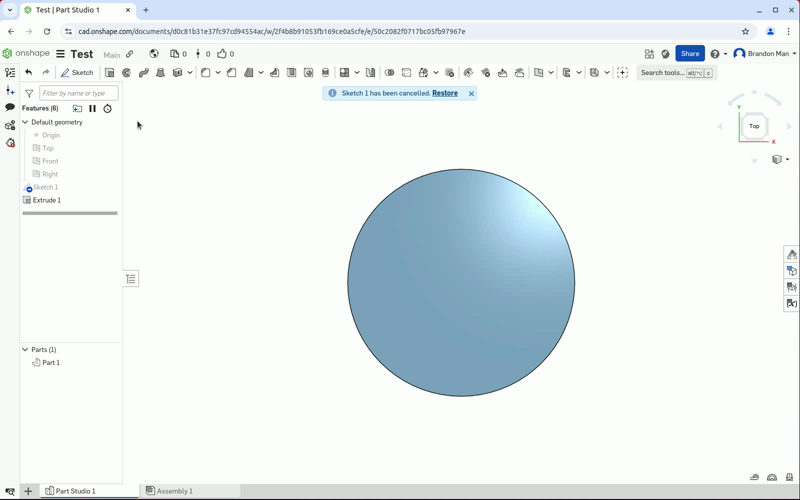
key(shift+h)
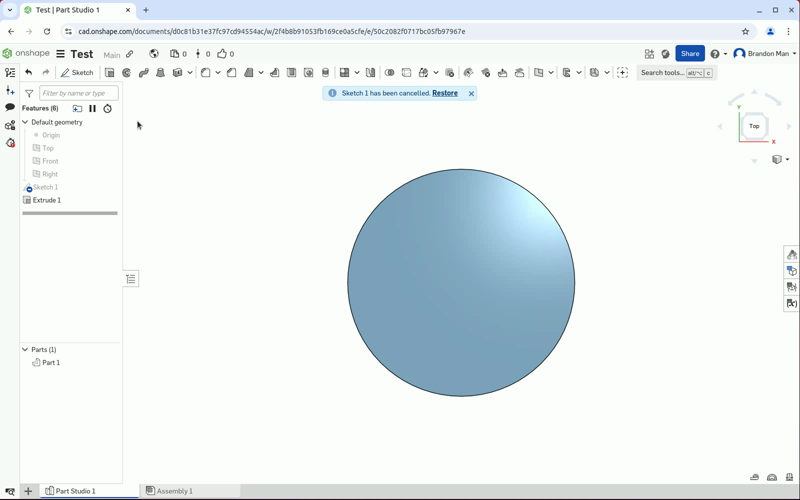
mouse_move(73, 189)
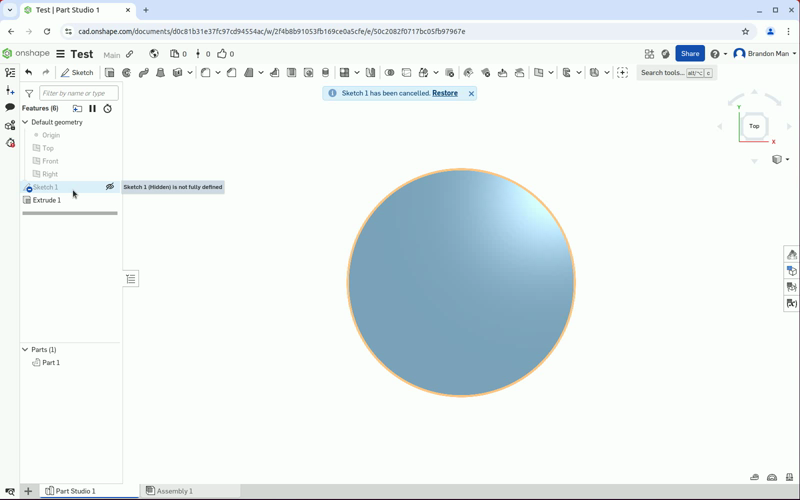
click(73, 189)
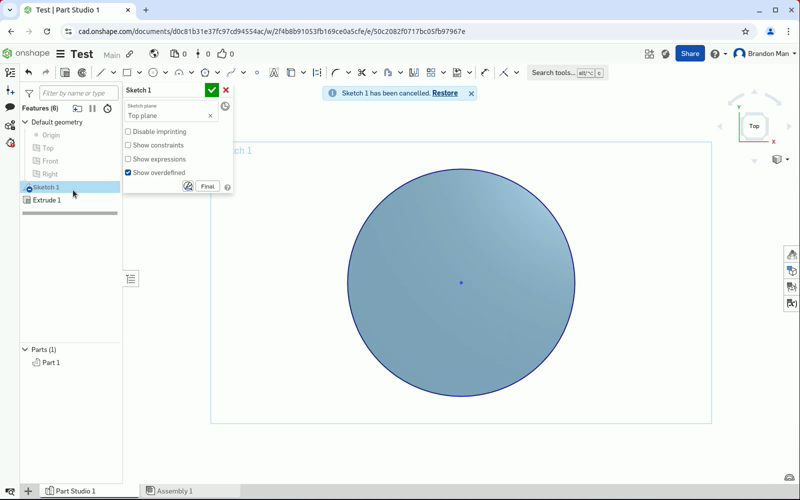
mouse_move(229, 92)
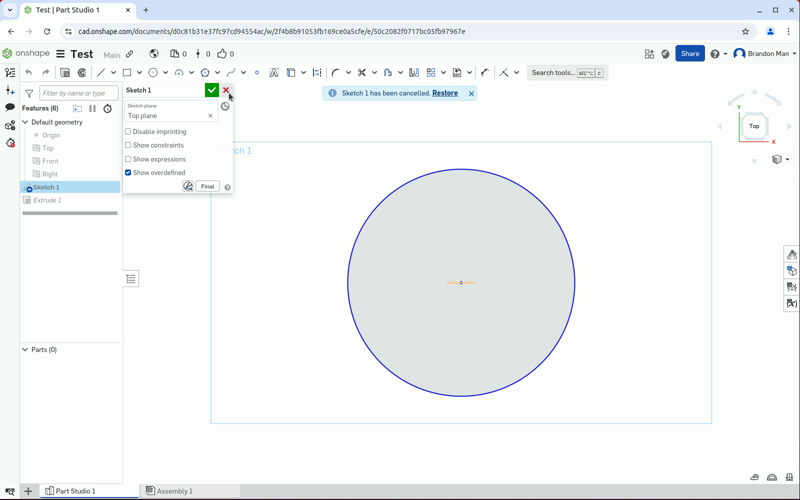
click(229, 92)
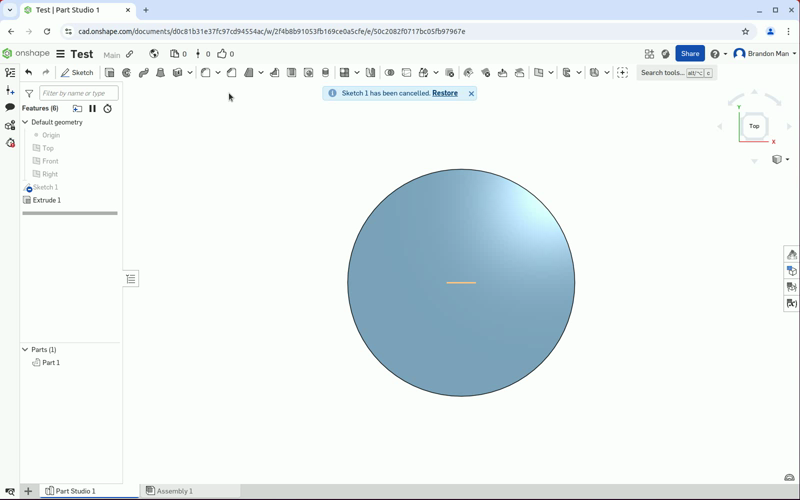
mouse_move(541, 75)
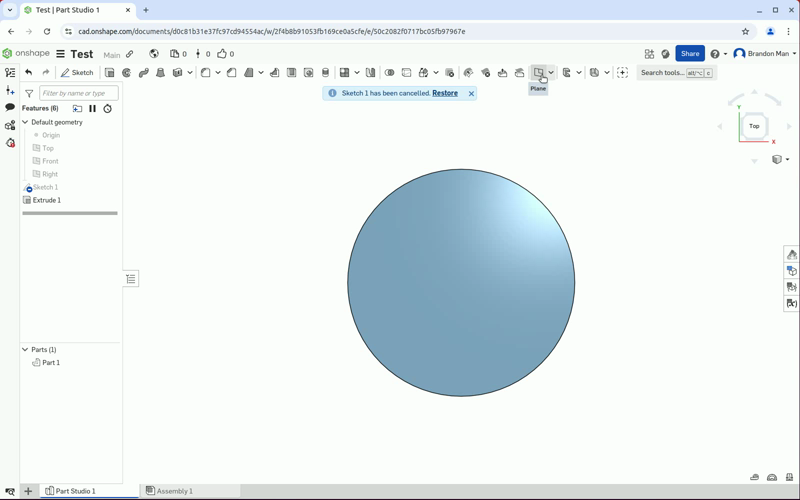
click(541, 75)
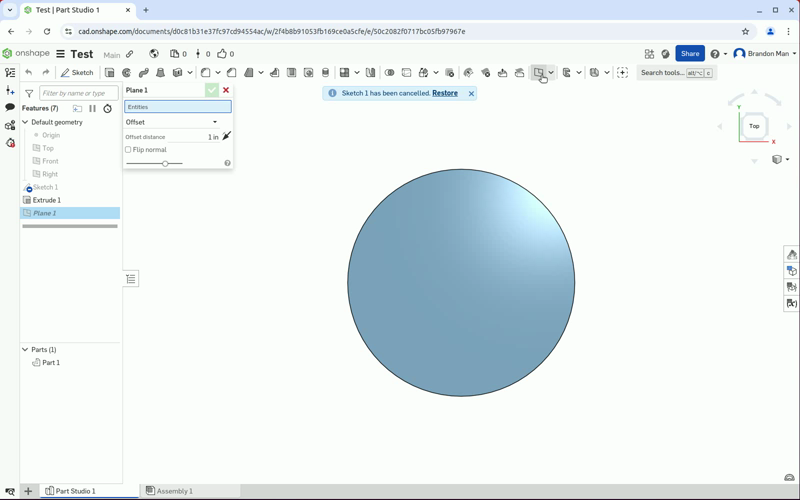
mouse_move(73, 150)
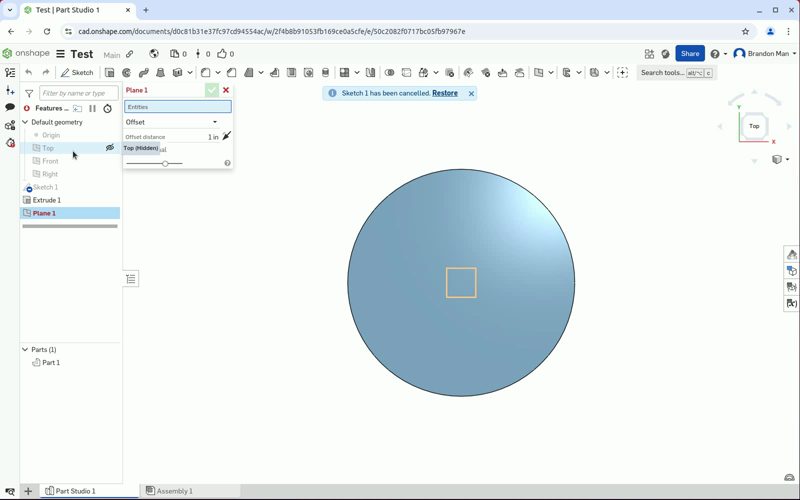
click(73, 150)
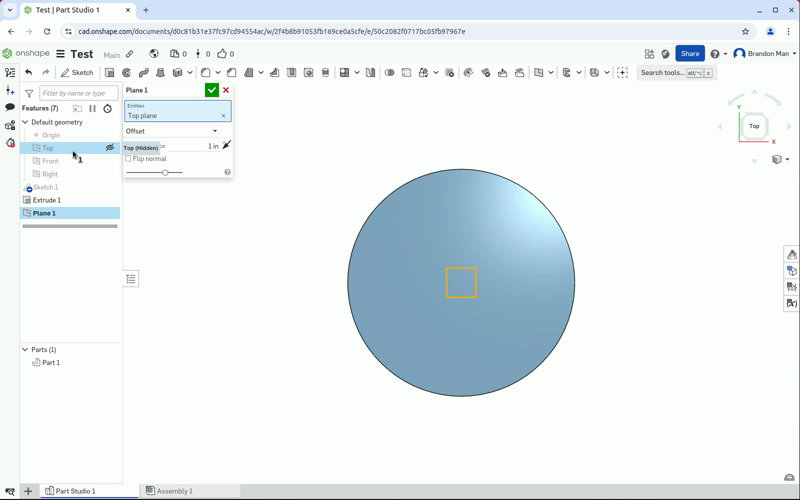
key(tab, 2)
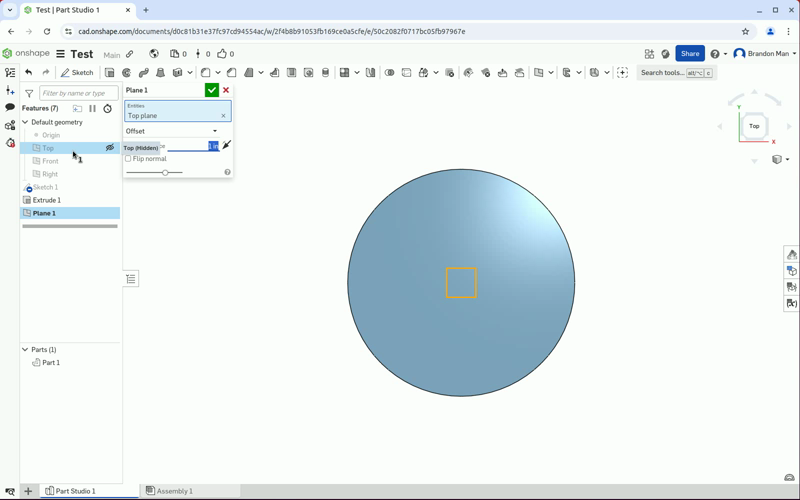
text(14.697)
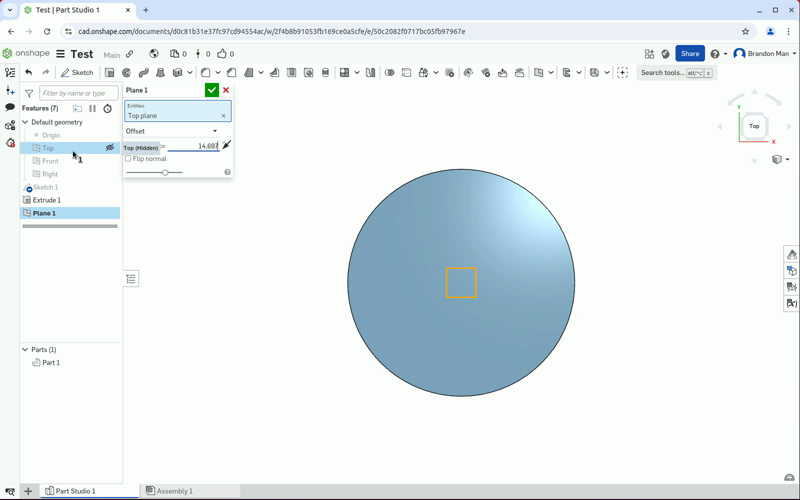
key(enter, 2)
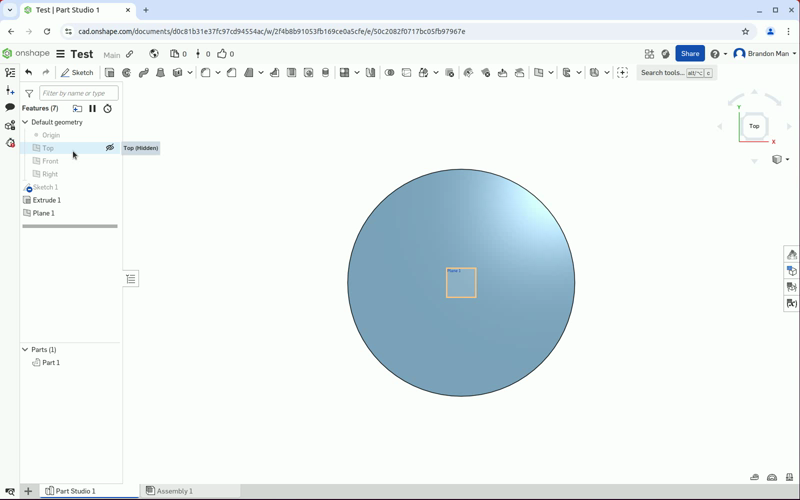
key(shift+s)
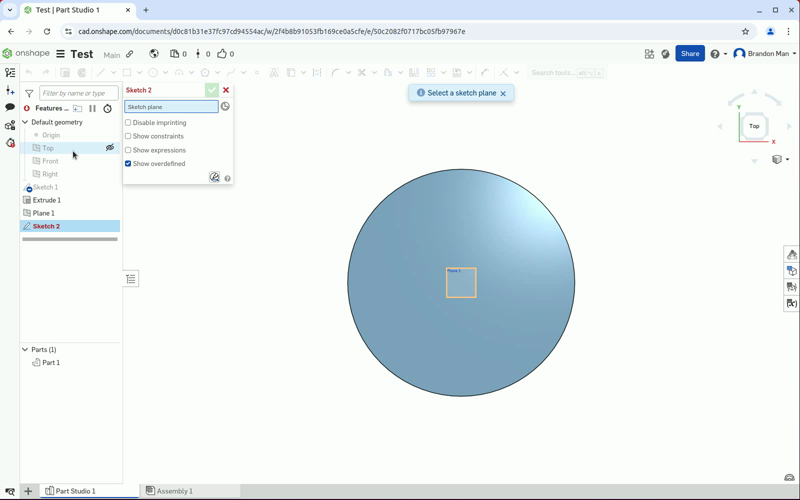
mouse_move(73, 215)
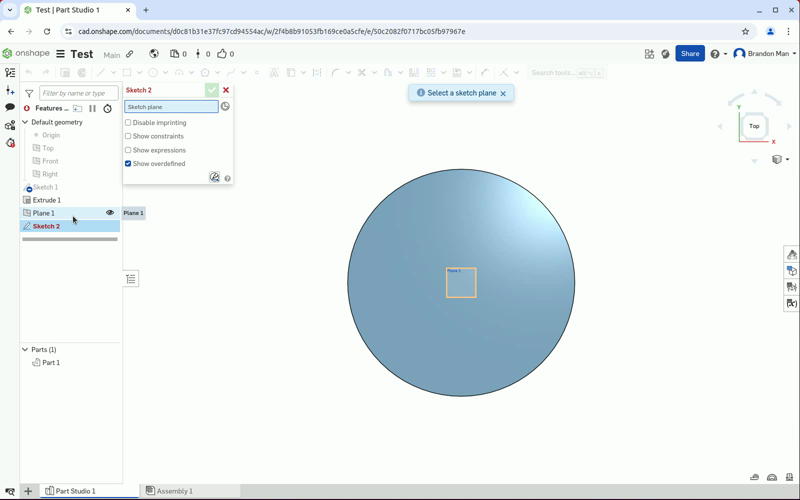
click(73, 215)
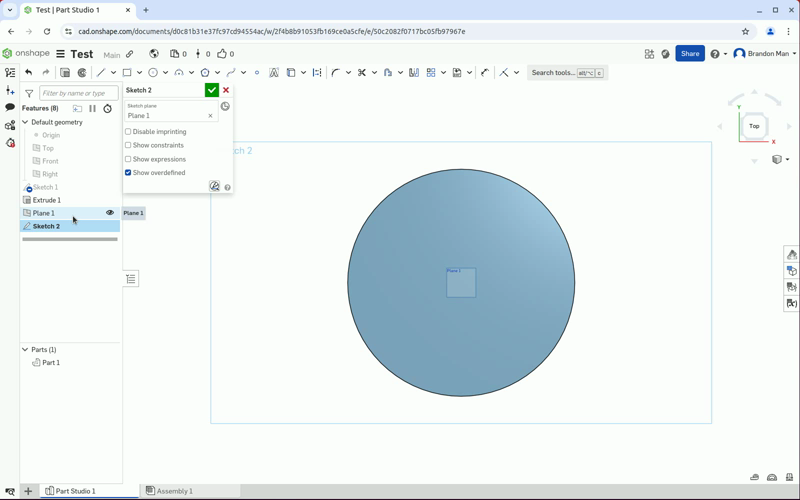
mouse_move(73, 352)
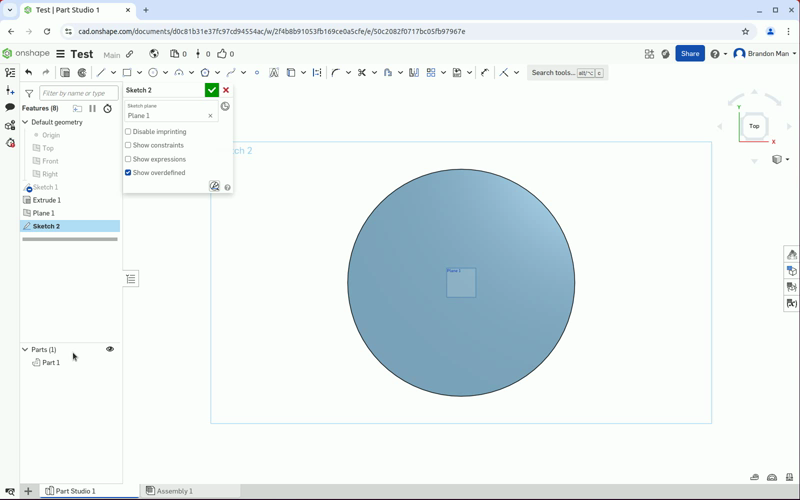
key(y)
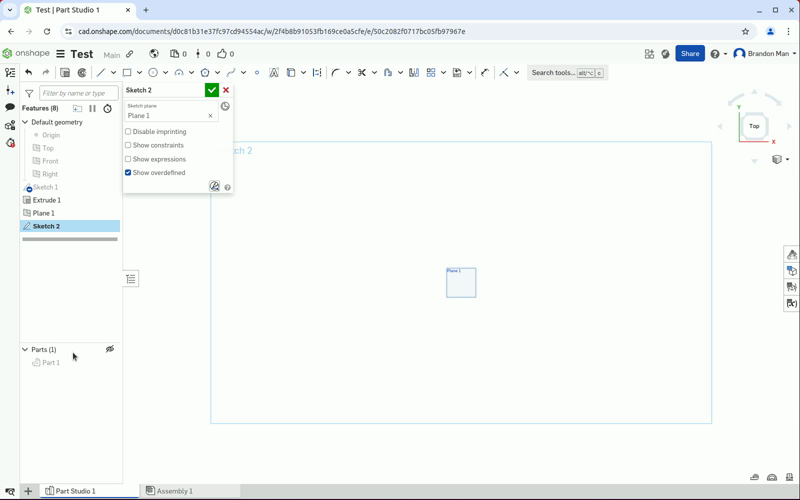
key(c)
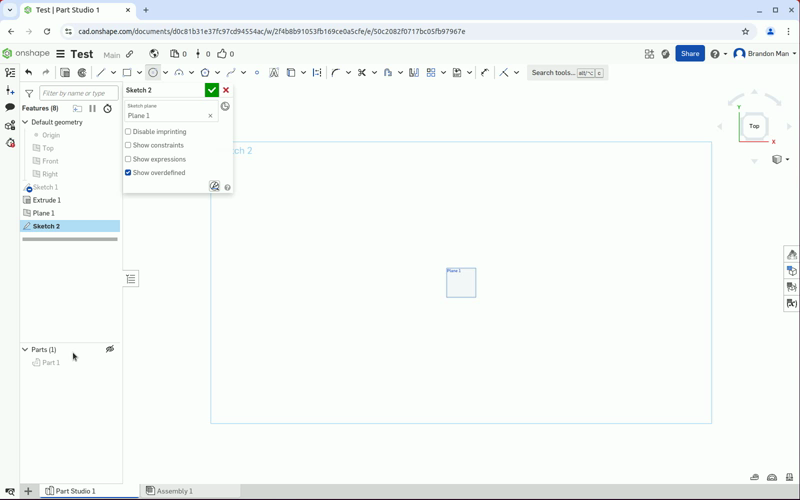
key_down(shift)
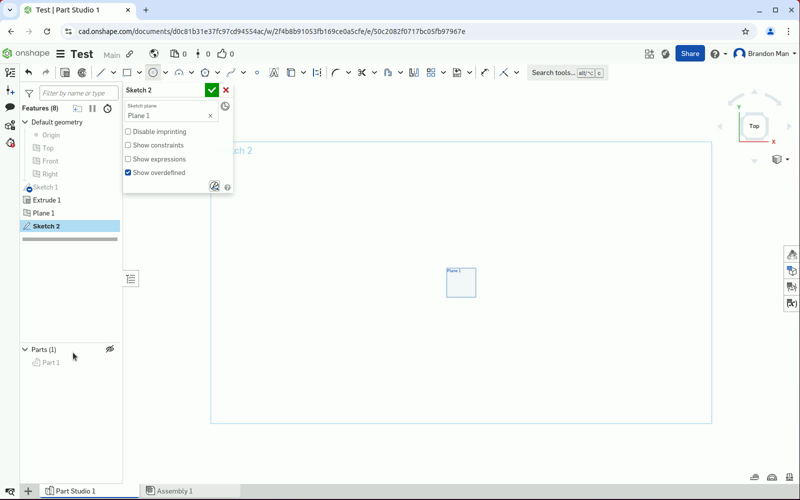
mouse_move(461, 282)
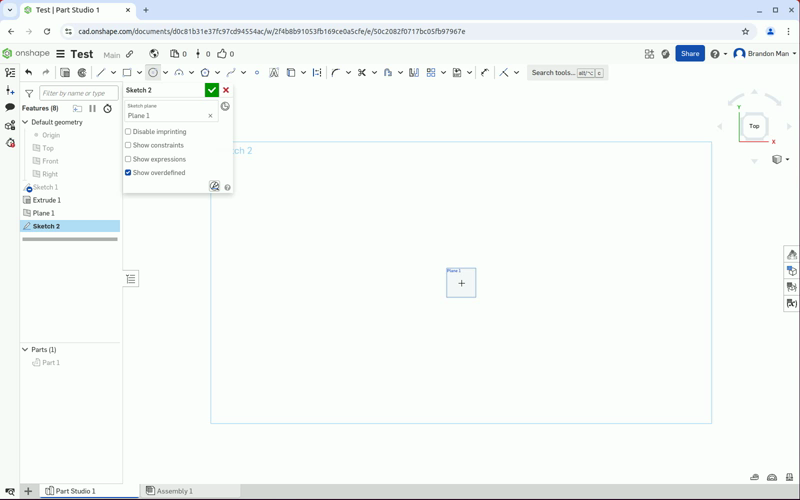
click(461, 282)
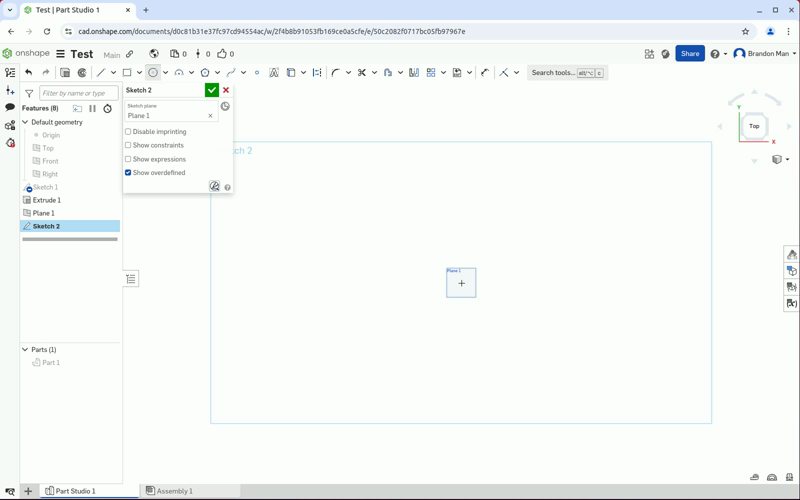
key_up(shift)
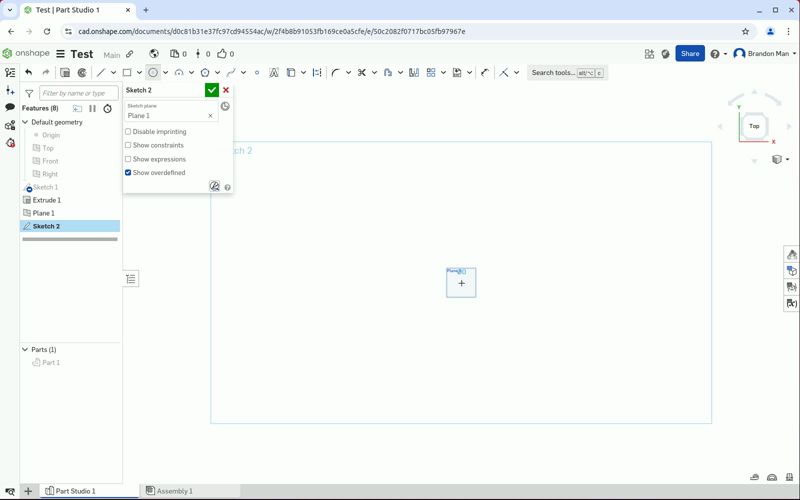
mouse_move(568, 282)
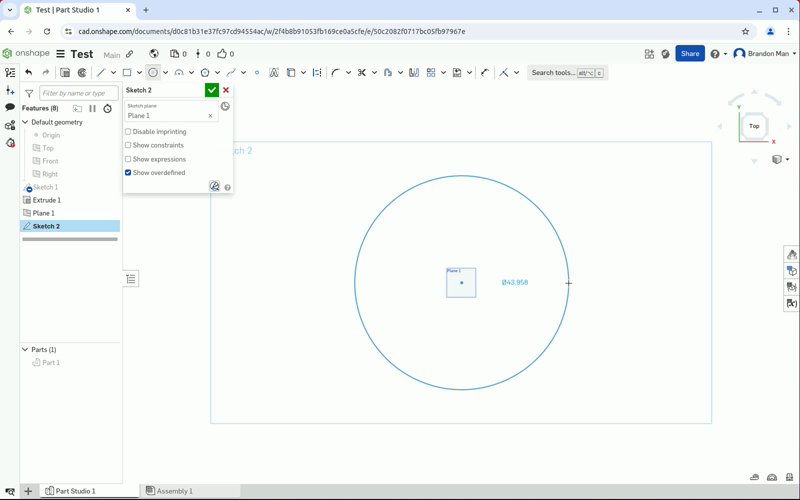
click(568, 282)
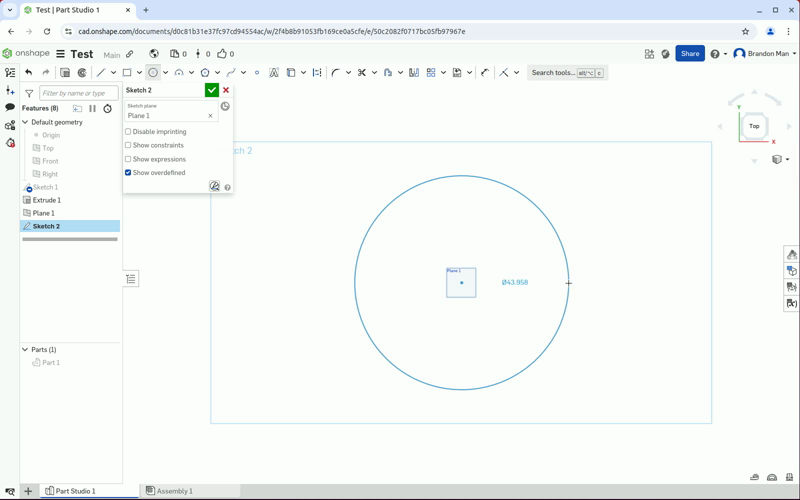
key(esc)
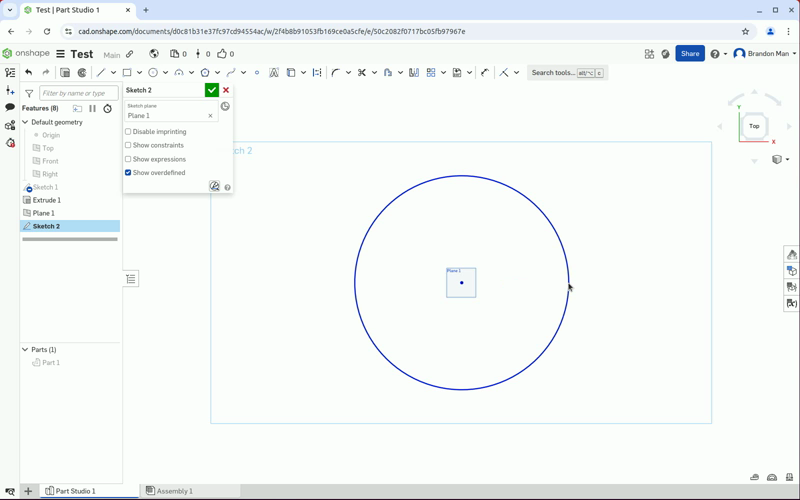
mouse_move(452, 310)
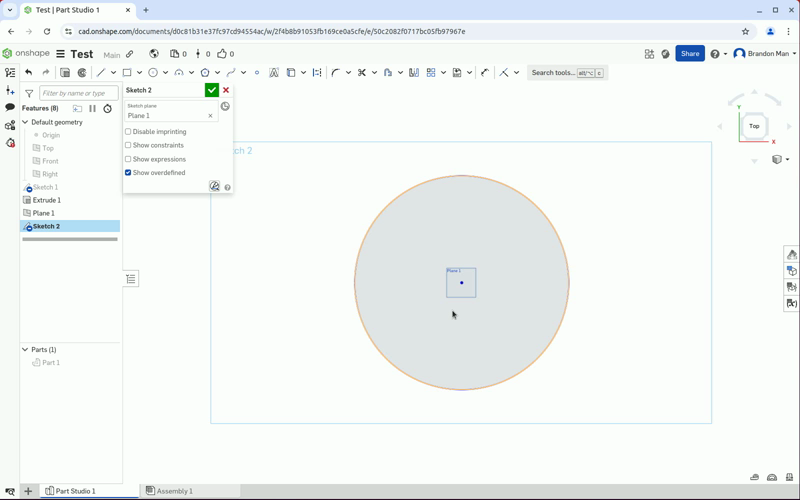
click(452, 310)
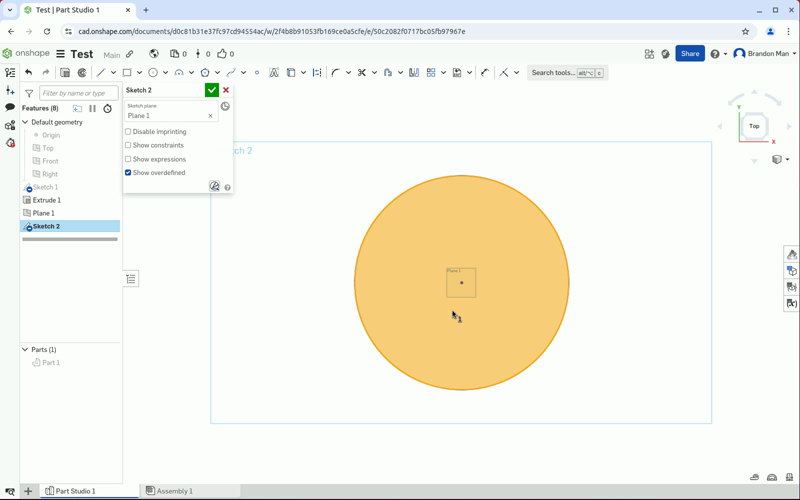
mouse_move(73, 352)
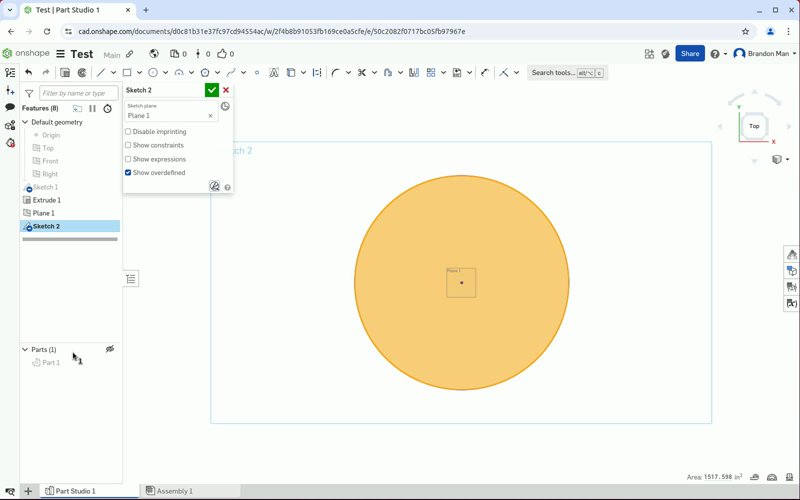
key(shift+y)
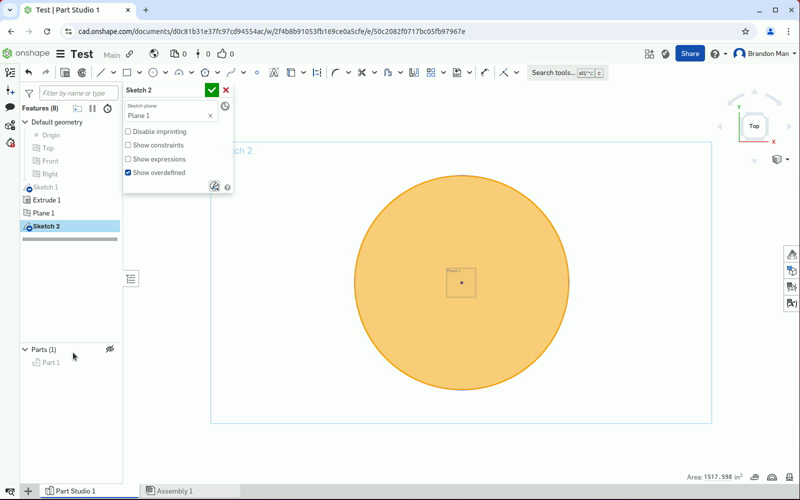
key(shift+e)
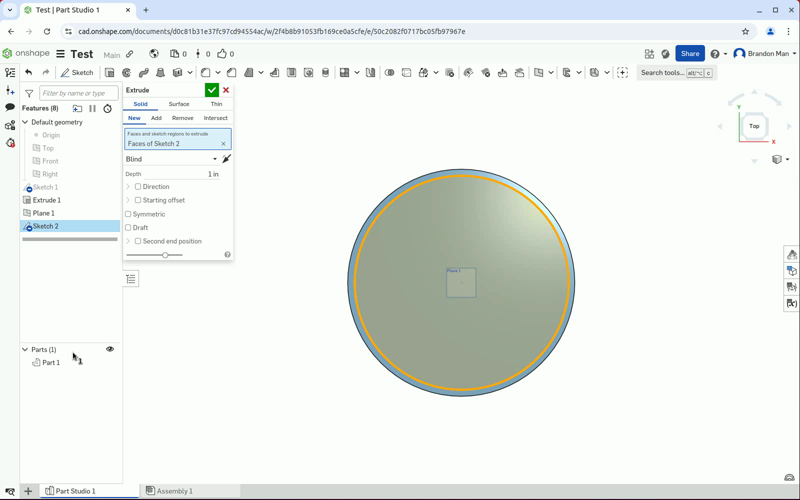
mouse_move(143, 106)
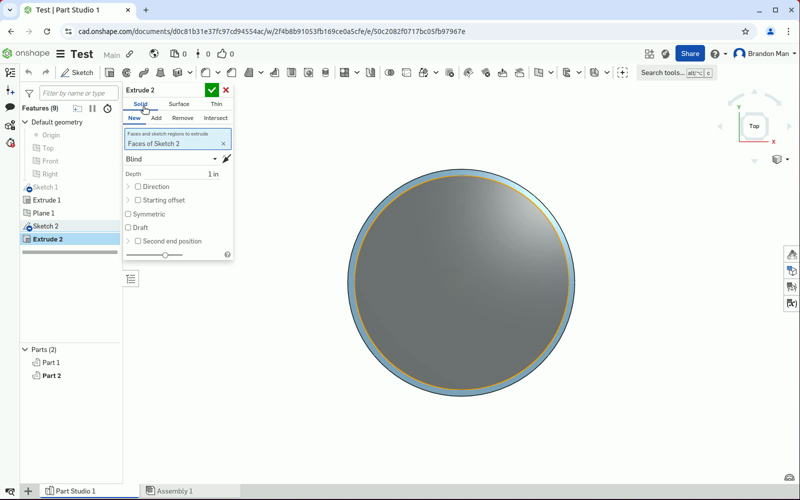
click(143, 106)
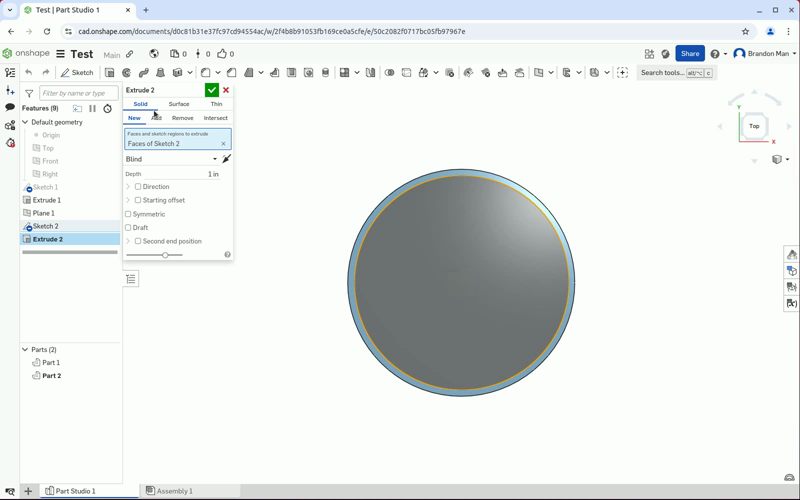
mouse_move(186, 120)
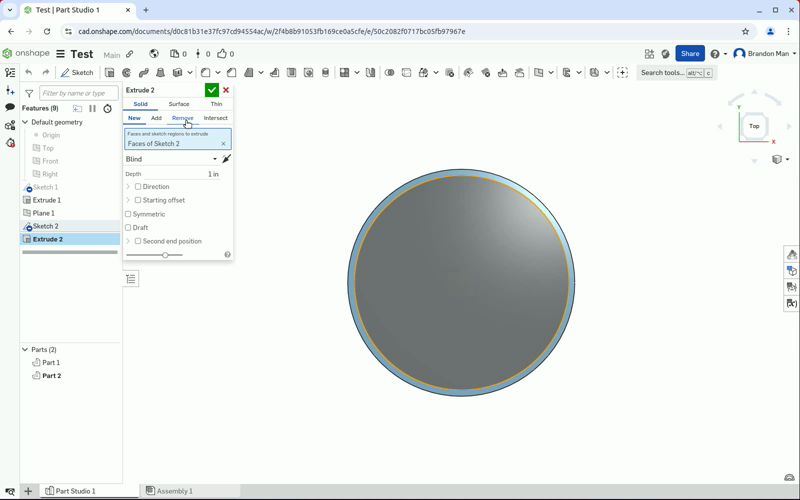
click(186, 120)
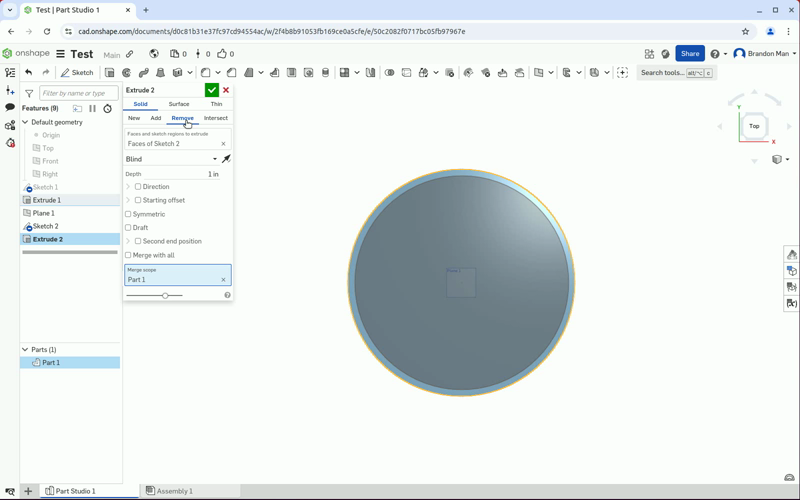
key(tab, 4)
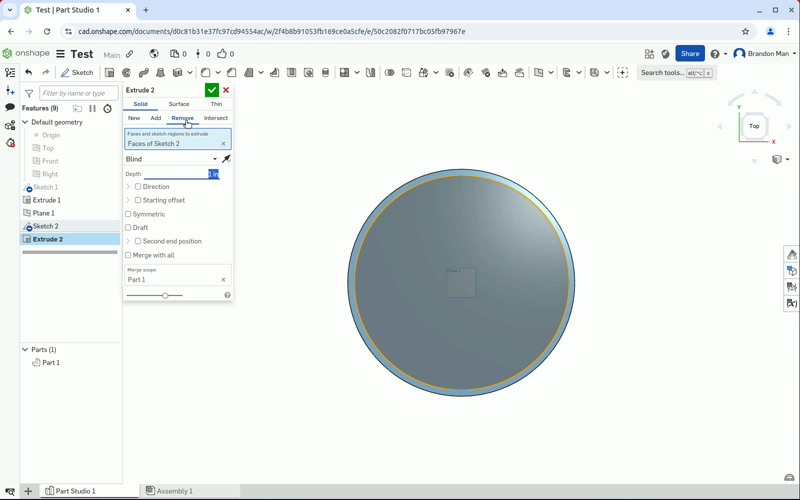
text(13.48)
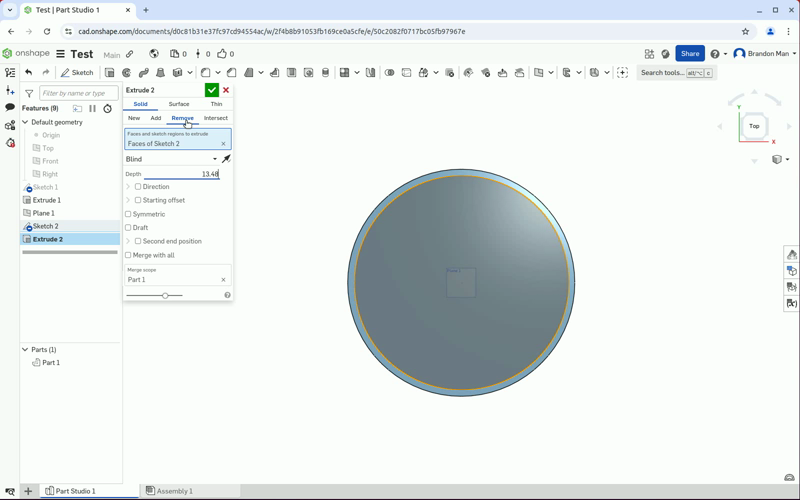
key(tab, 6)
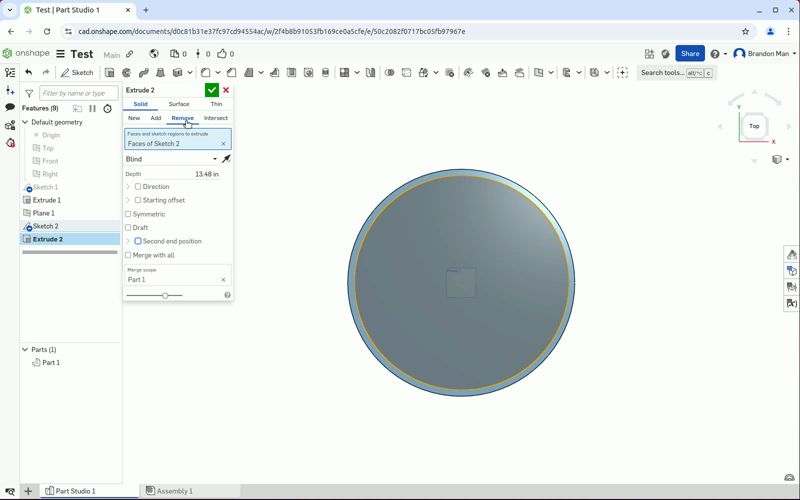
key(space)
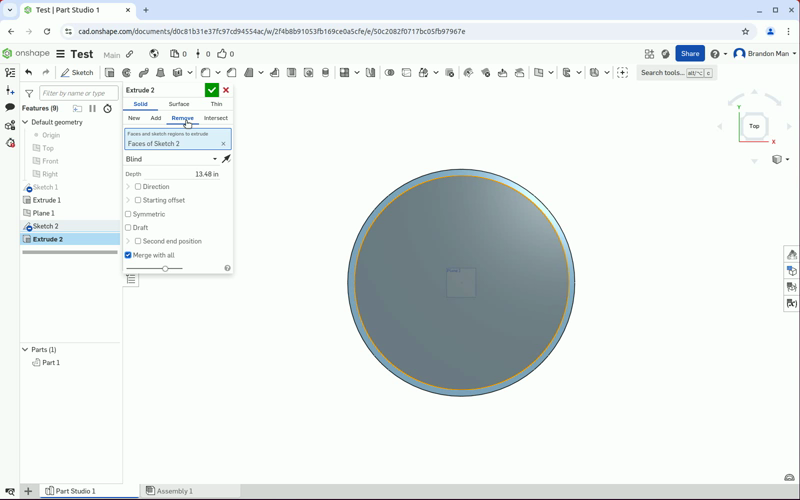
key(enter)
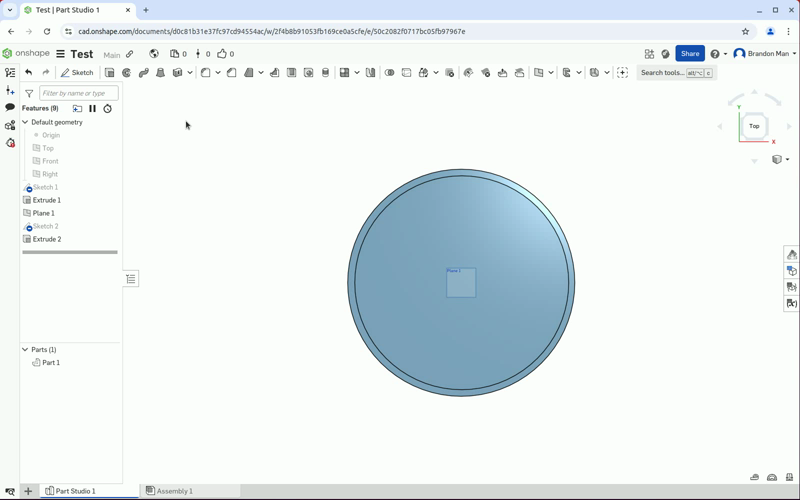
key(shift+h)
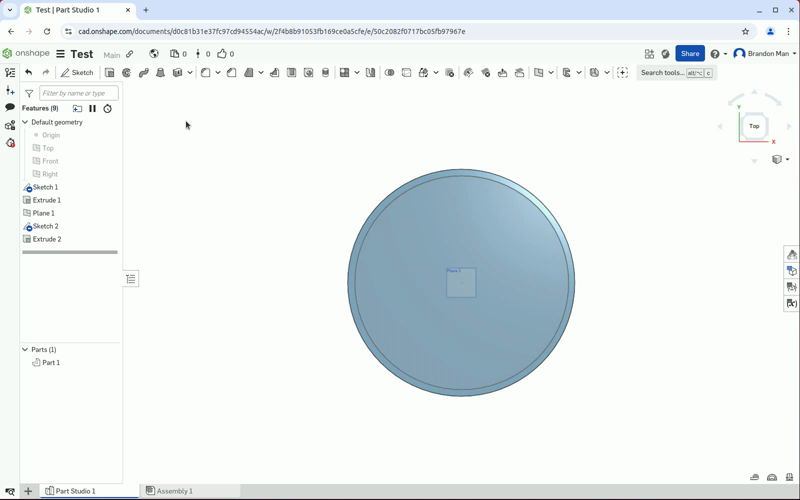
key(shift+h)
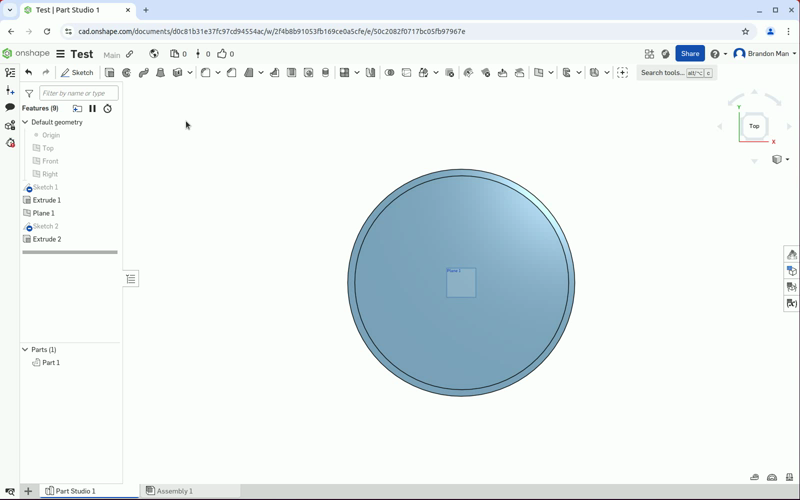
mouse_move(73, 189)
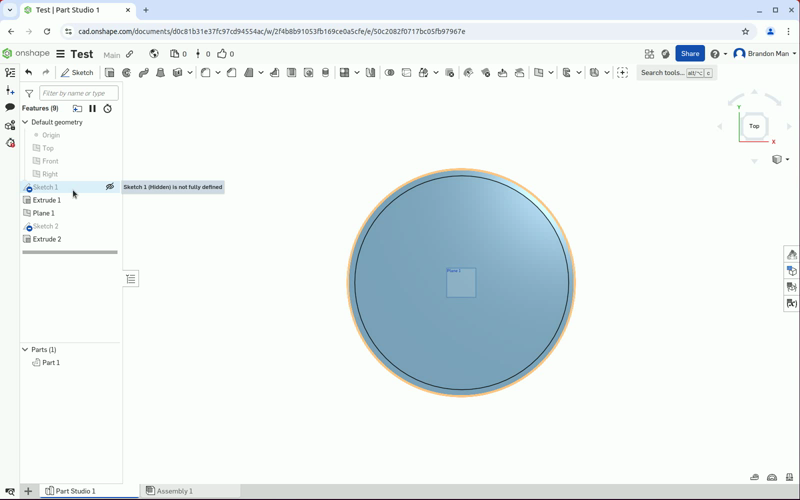
click(73, 189)
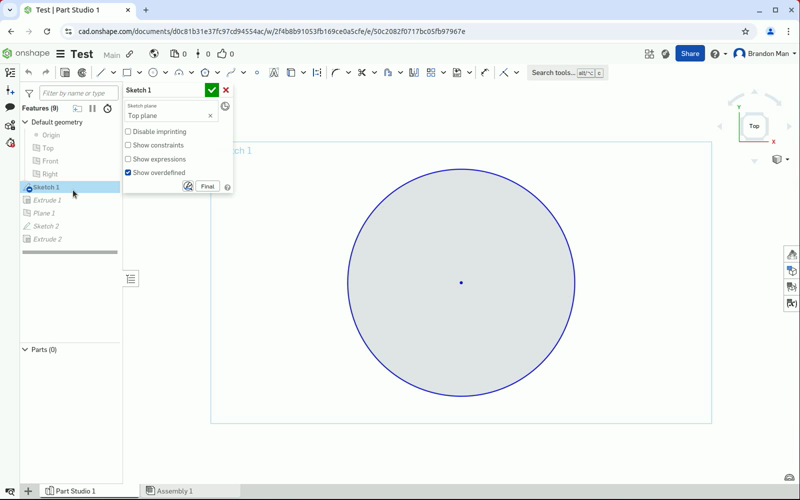
mouse_move(229, 92)
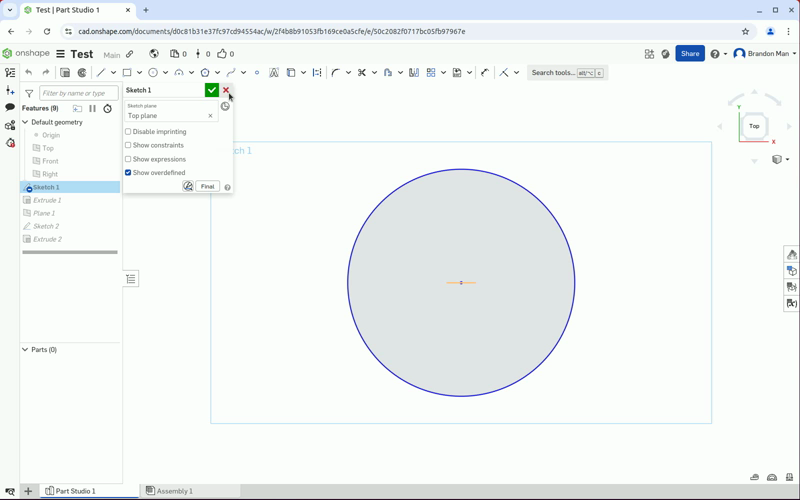
click(229, 92)
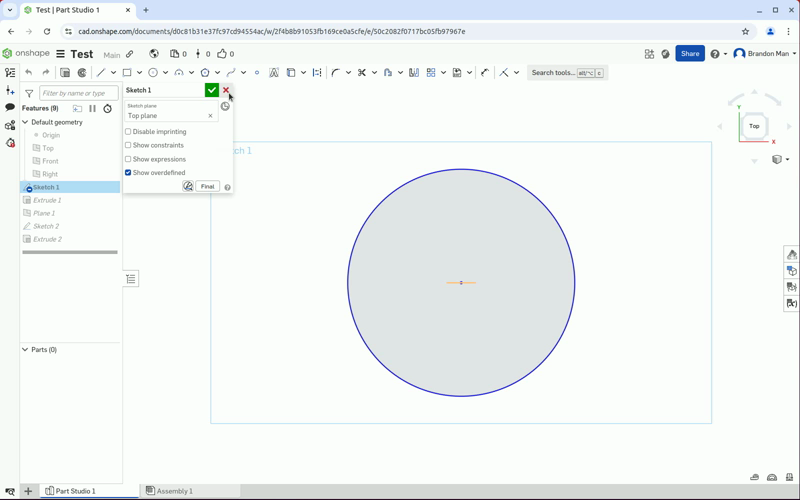
key(shift+s)
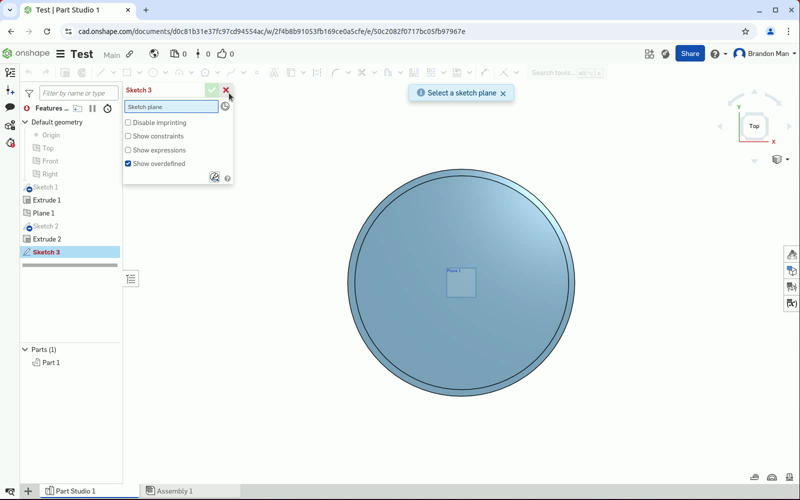
mouse_move(73, 150)
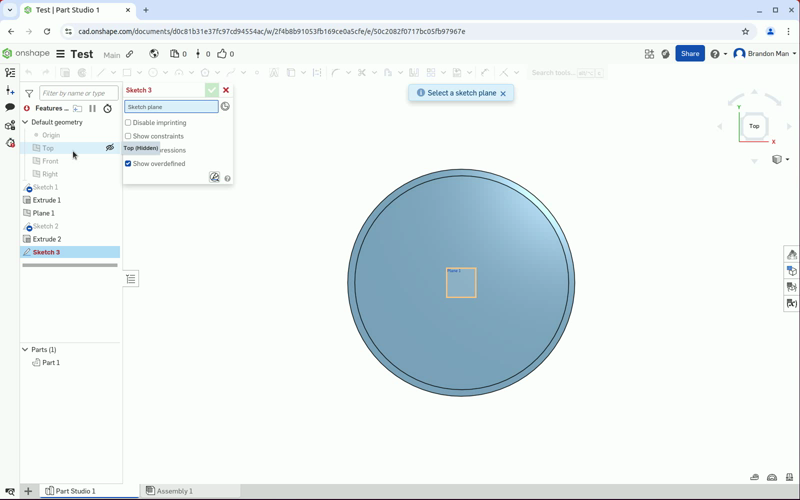
click(73, 150)
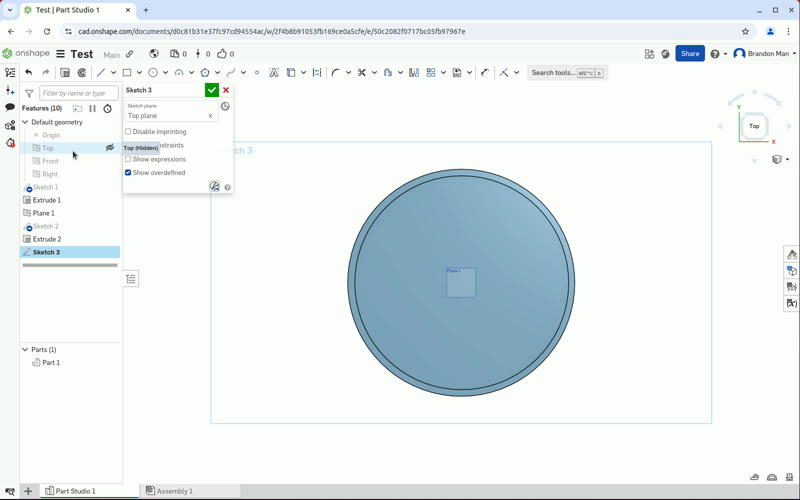
mouse_move(73, 352)
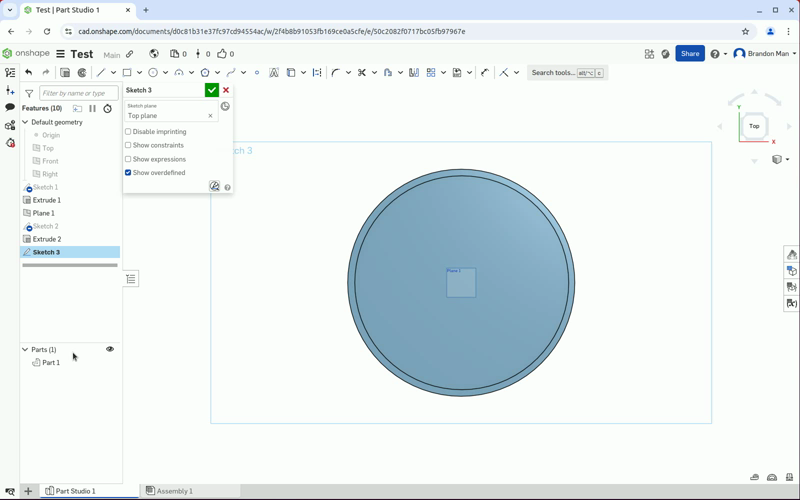
key(y)
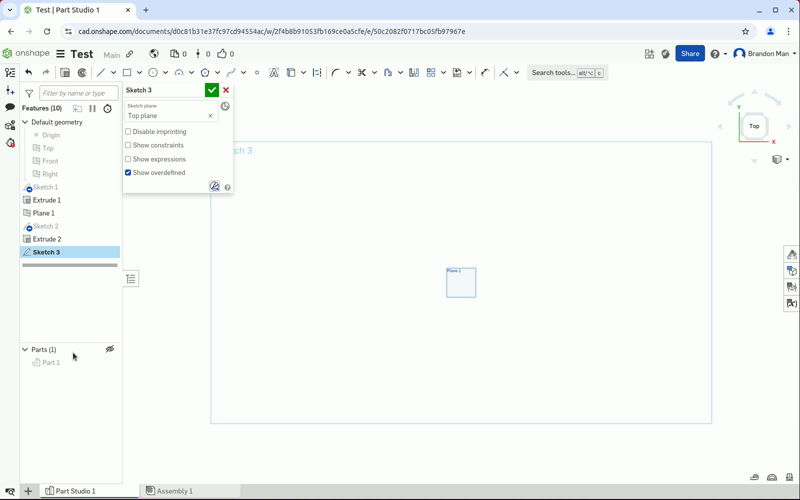
key(c)
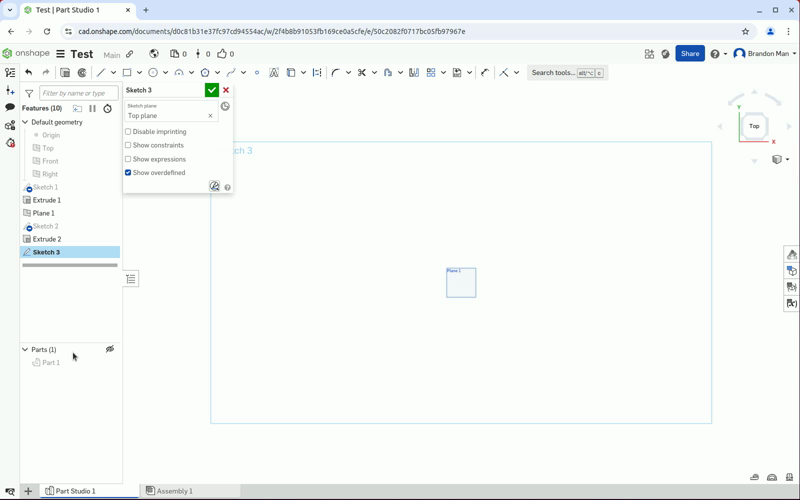
key_down(shift)
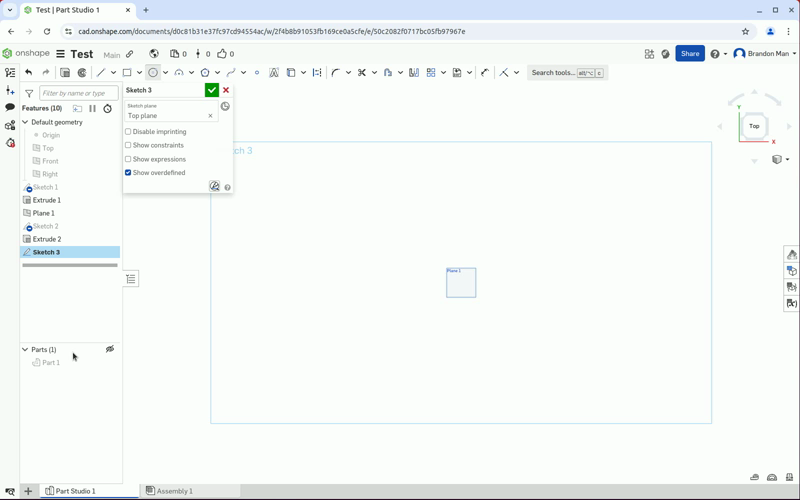
mouse_move(461, 282)
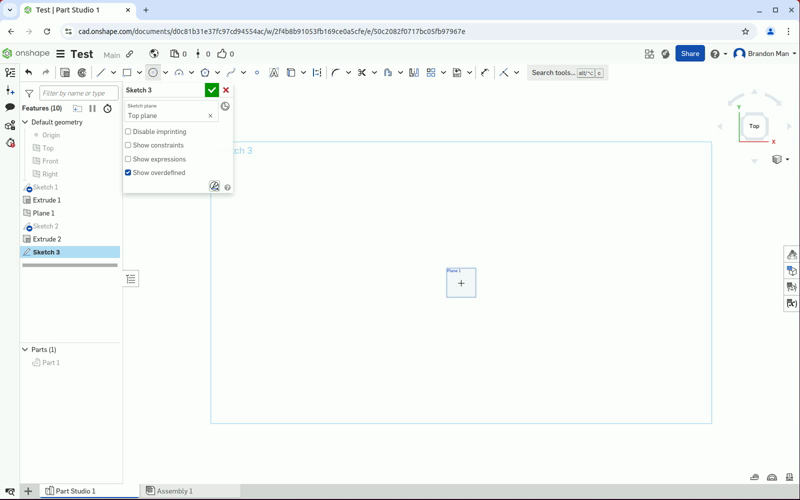
click(461, 282)
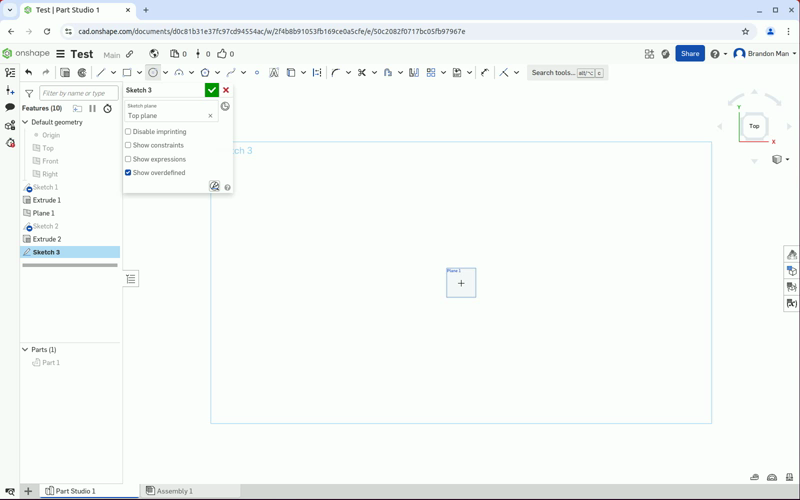
key_up(shift)
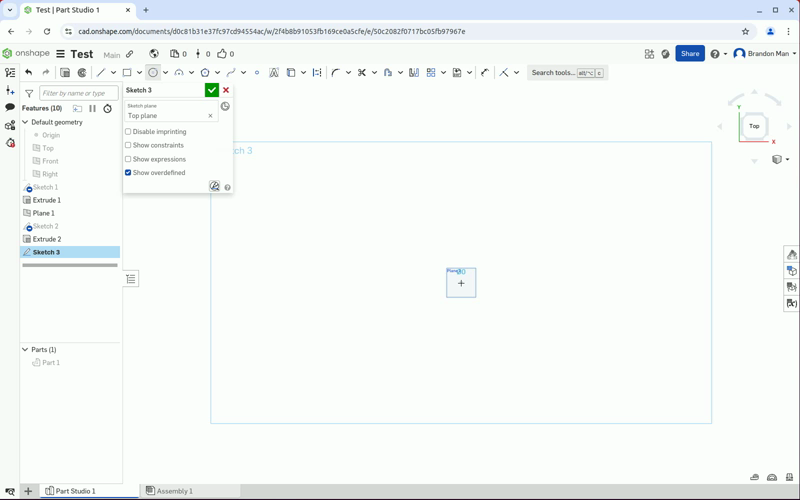
mouse_move(574, 282)
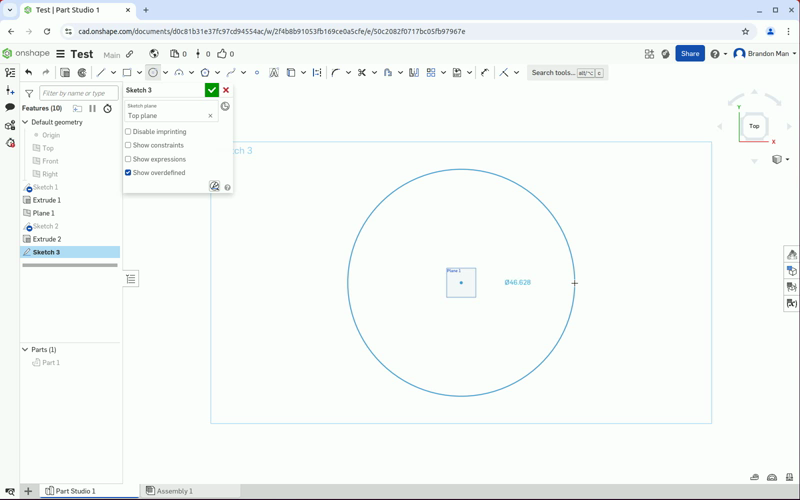
click(574, 282)
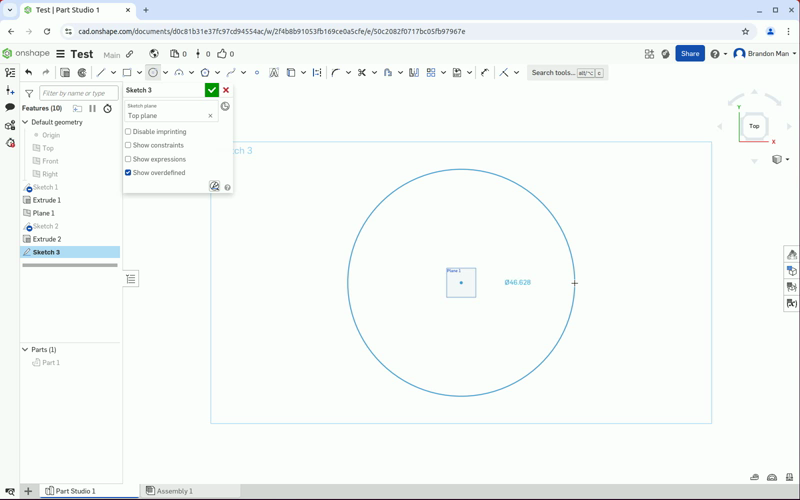
key(esc)
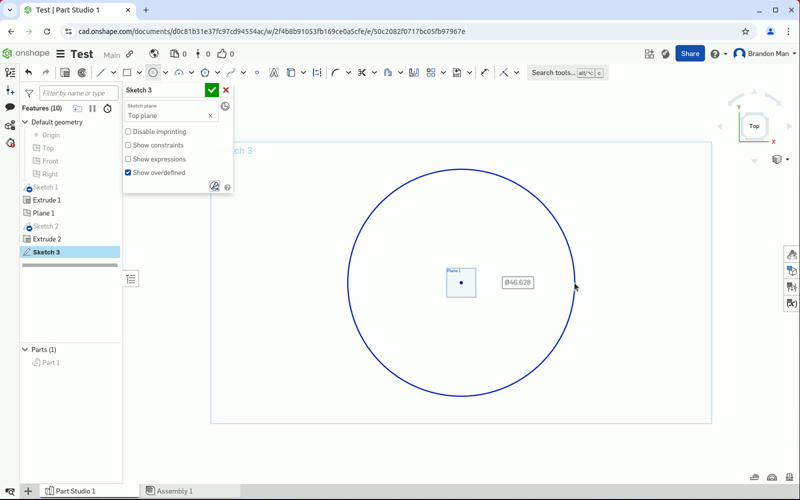
mouse_move(424, 299)
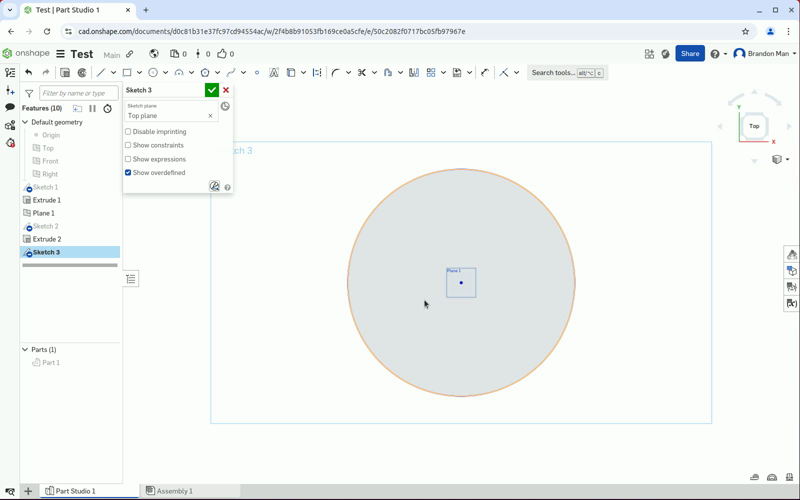
click(424, 299)
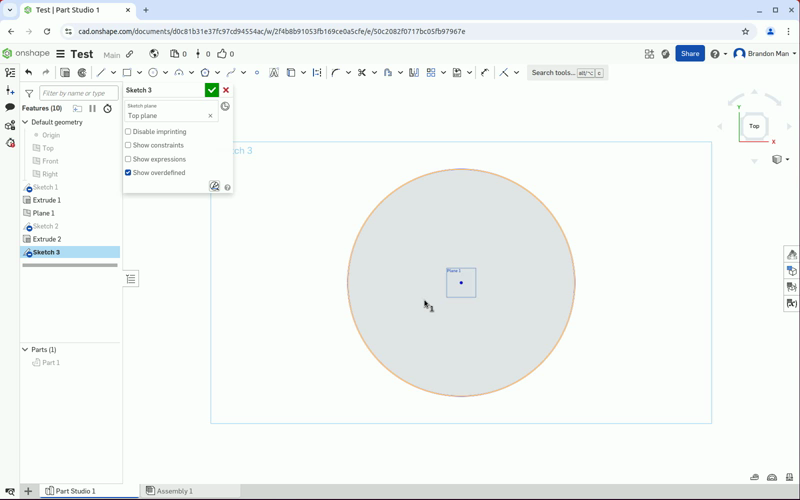
mouse_move(73, 352)
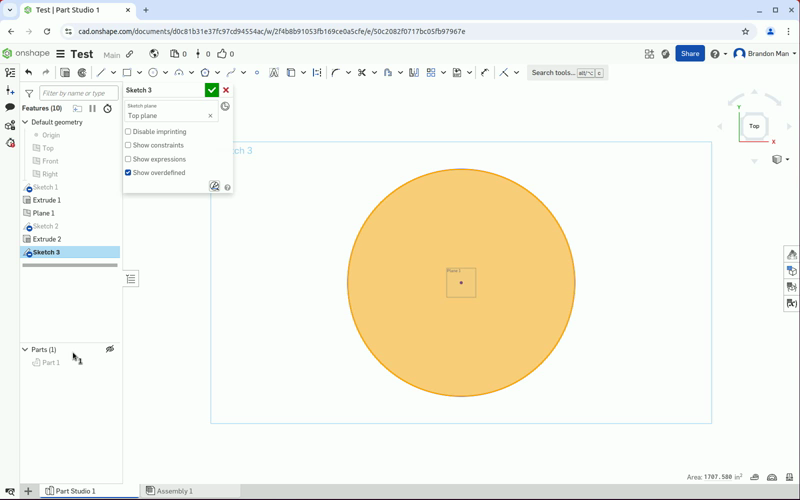
key(shift+y)
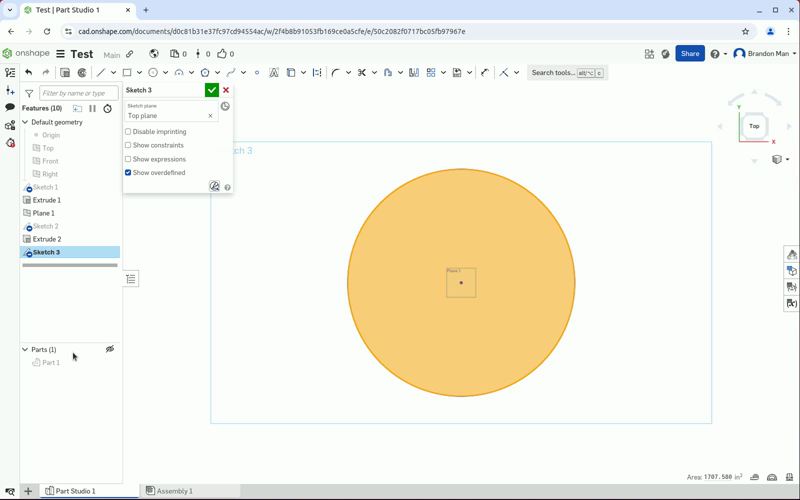
key(shift+e)
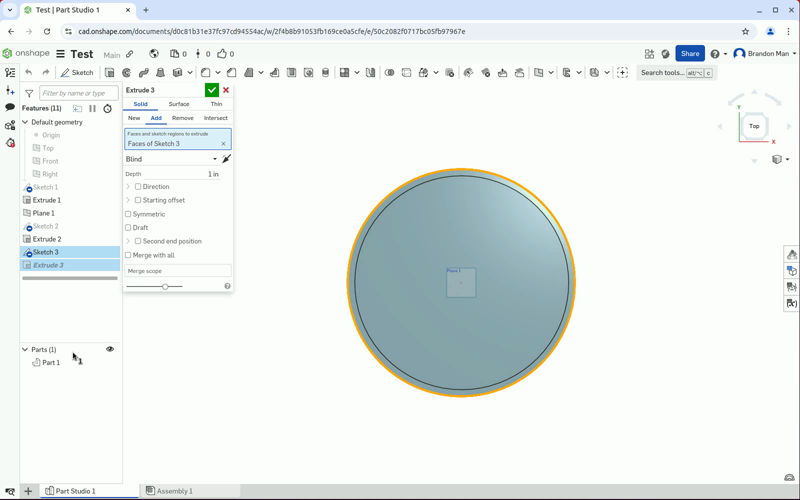
mouse_move(143, 106)
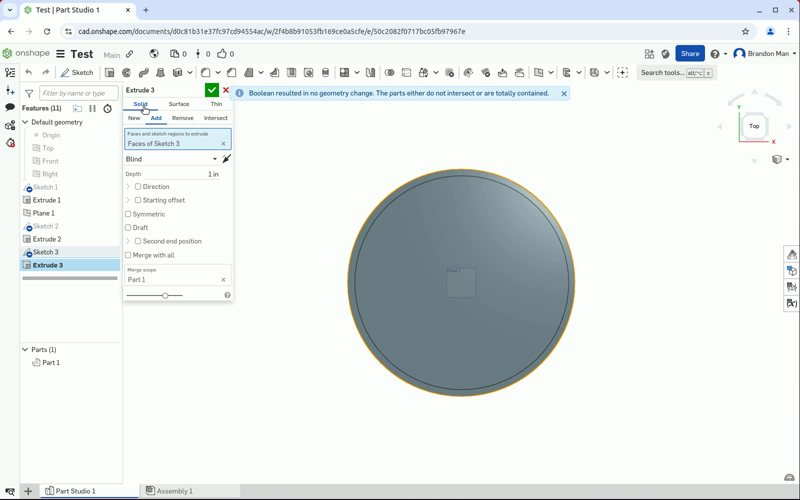
click(143, 106)
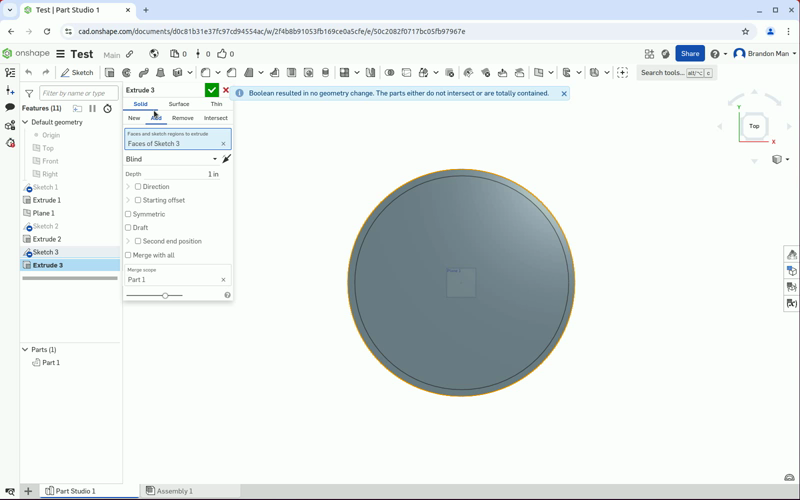
mouse_move(186, 120)
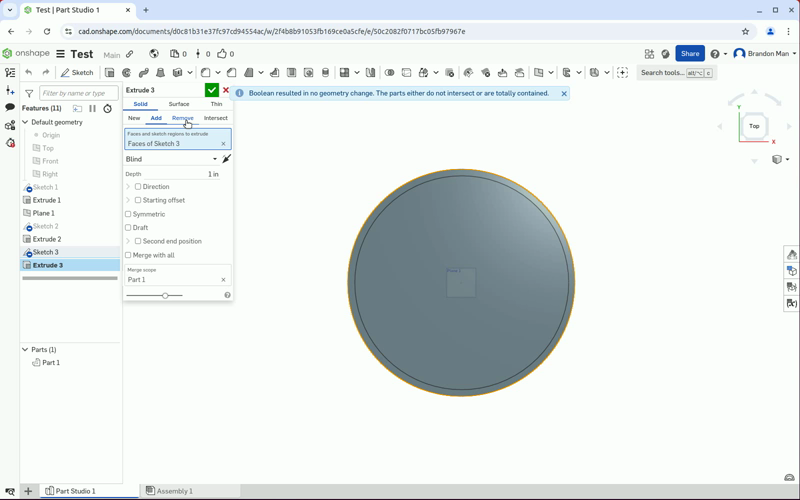
click(186, 120)
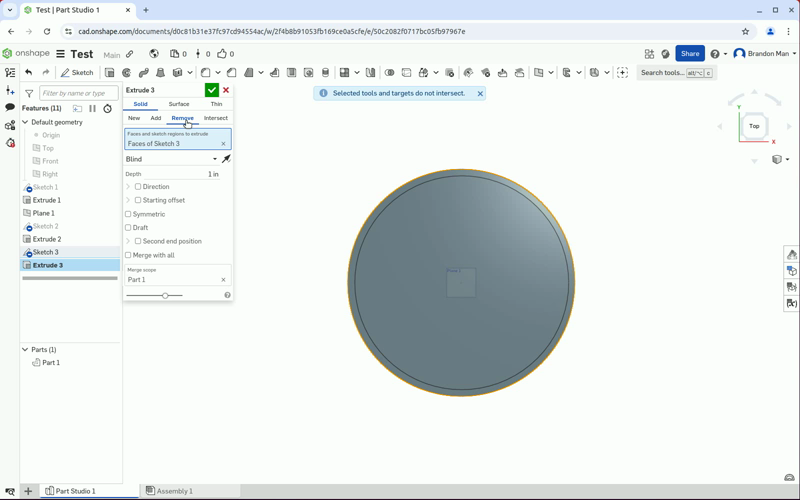
key(tab, 4)
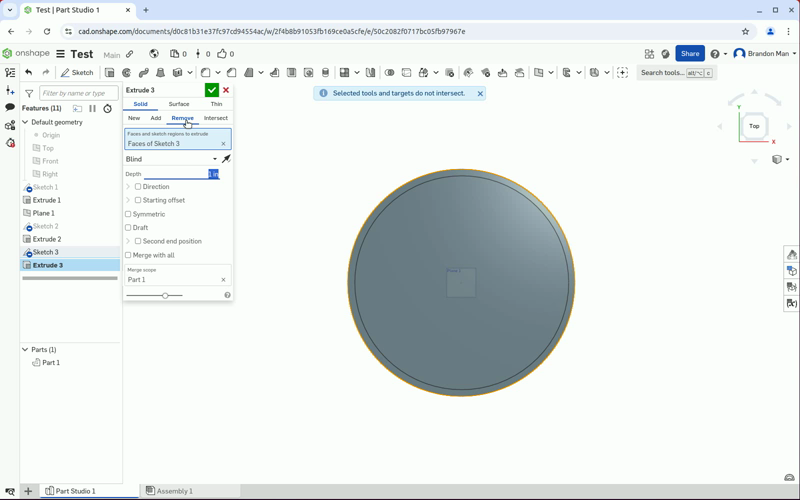
text(13.48)
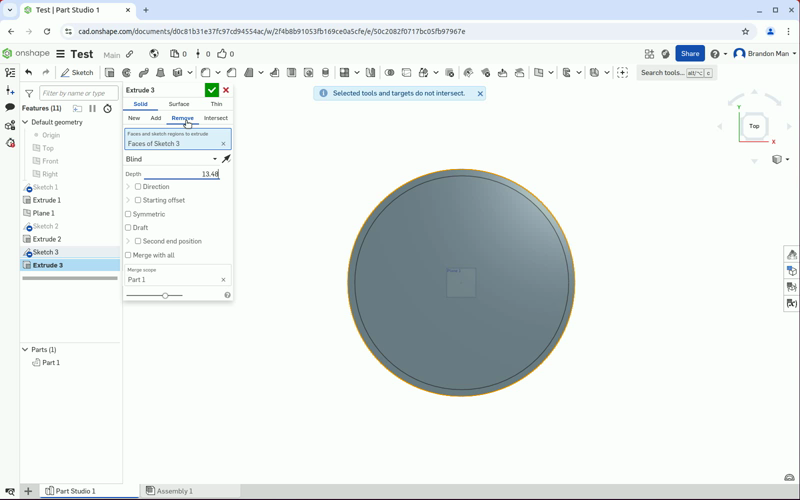
key(tab, 6)
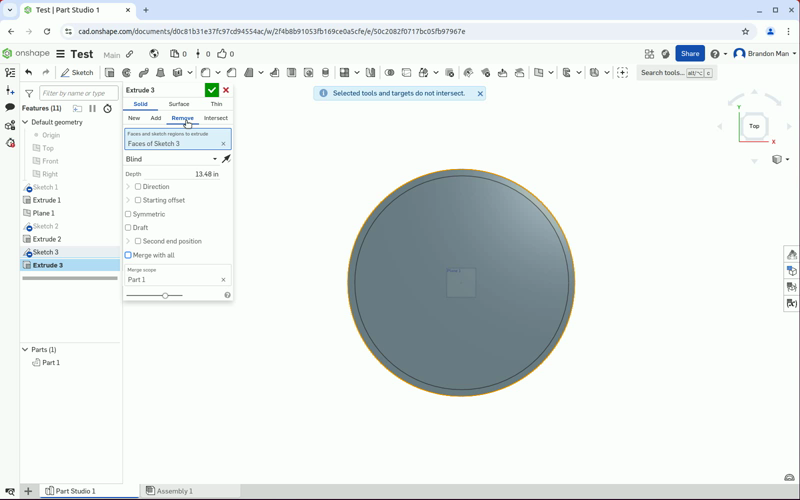
key(space)
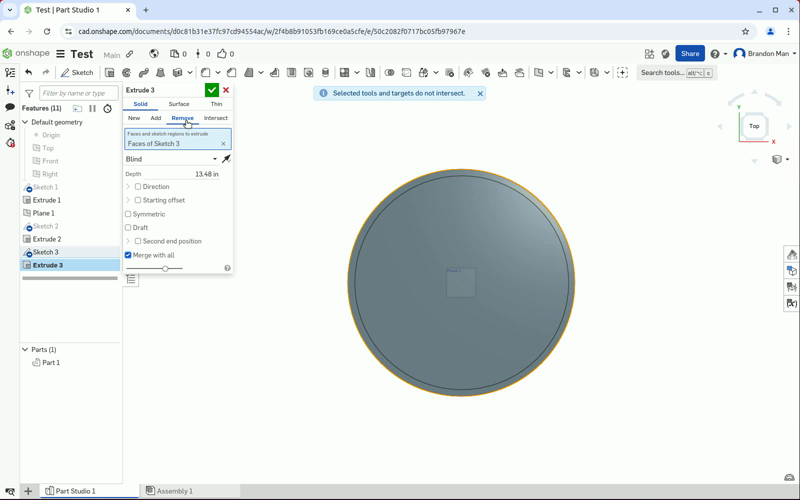
key(enter)
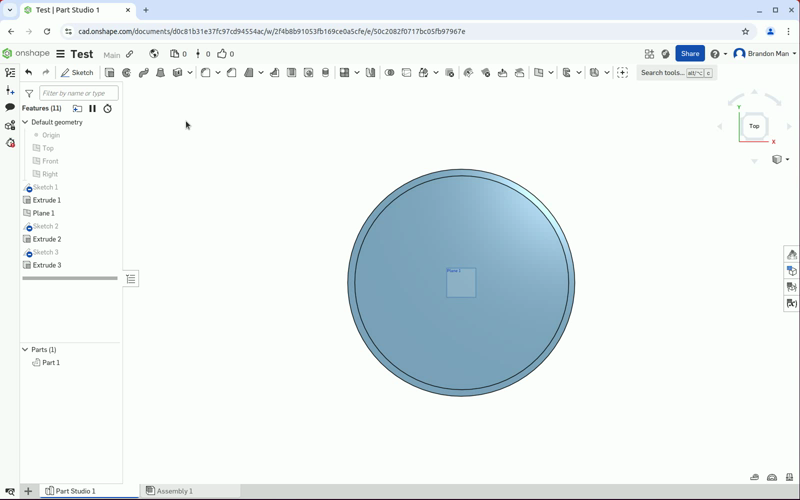
key(shift+h)
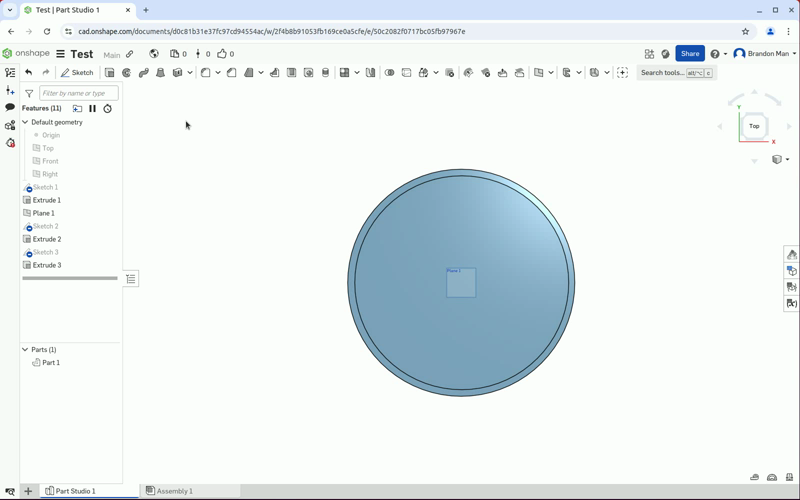
key(shift+h)
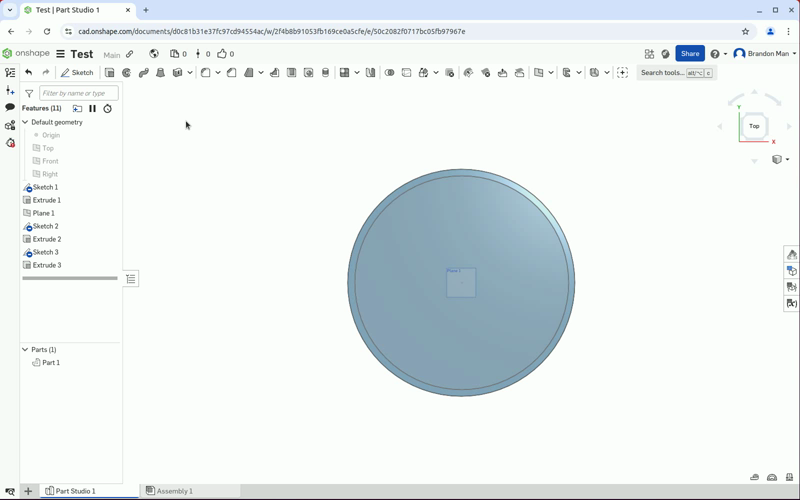
key(shift+7)
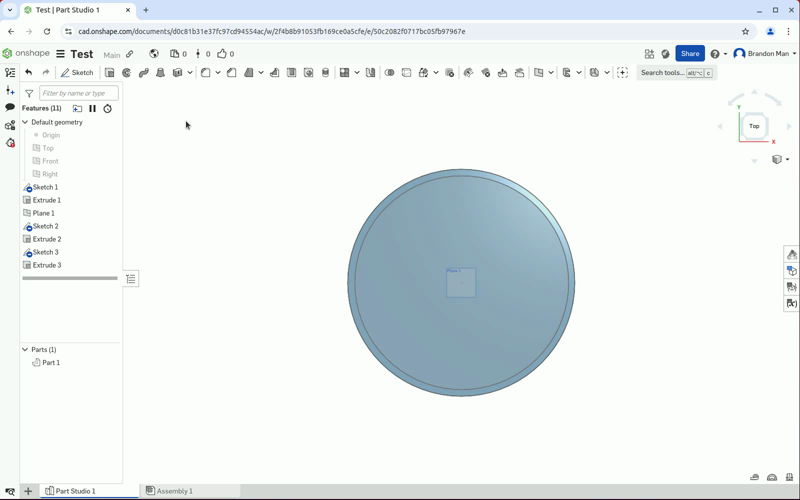
key(up, 3)
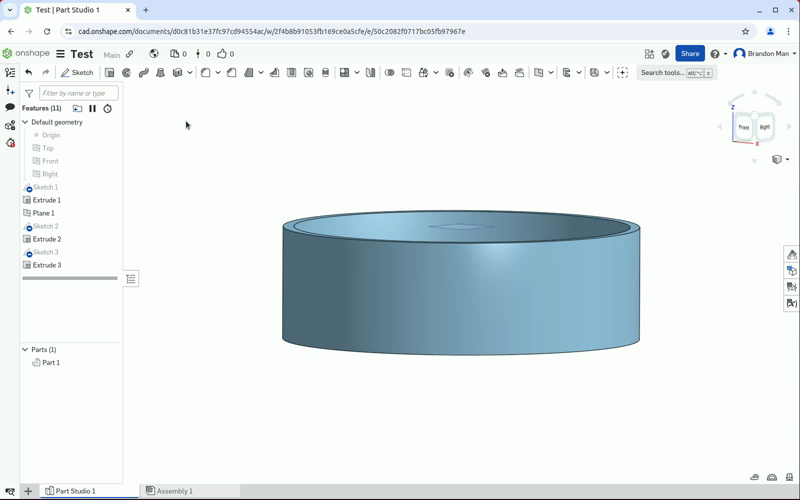
key(left, 3)
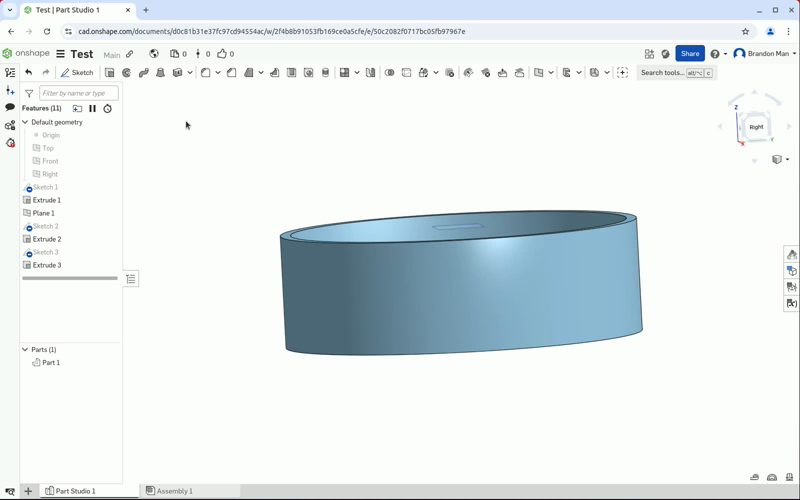
key(right, 3)
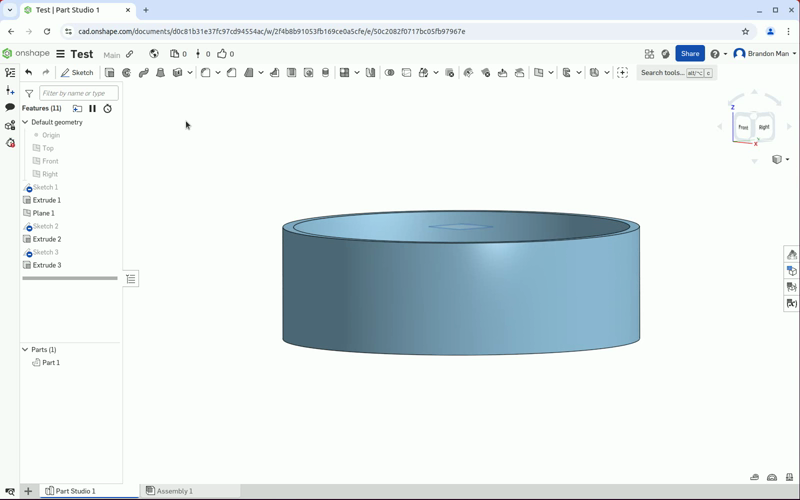
key(down, 3)
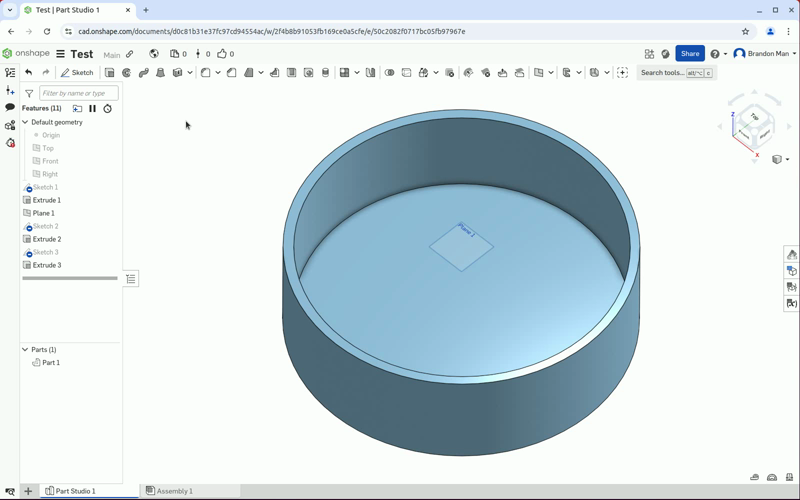
mouse_move(73, 189)
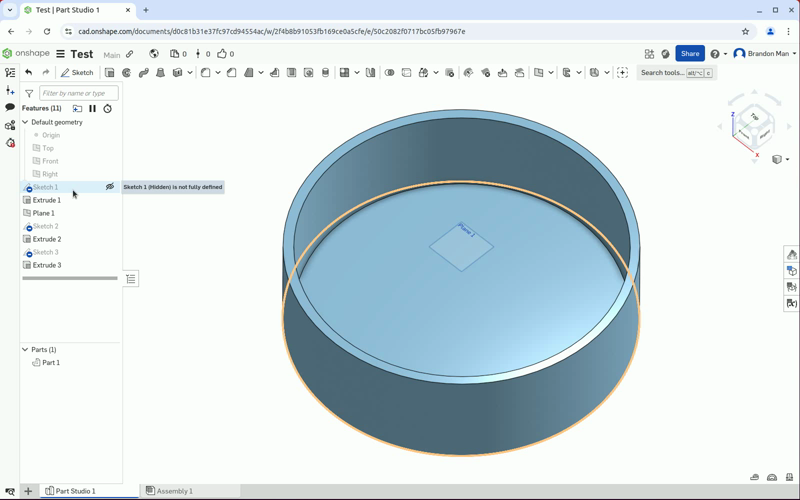
click(73, 189)